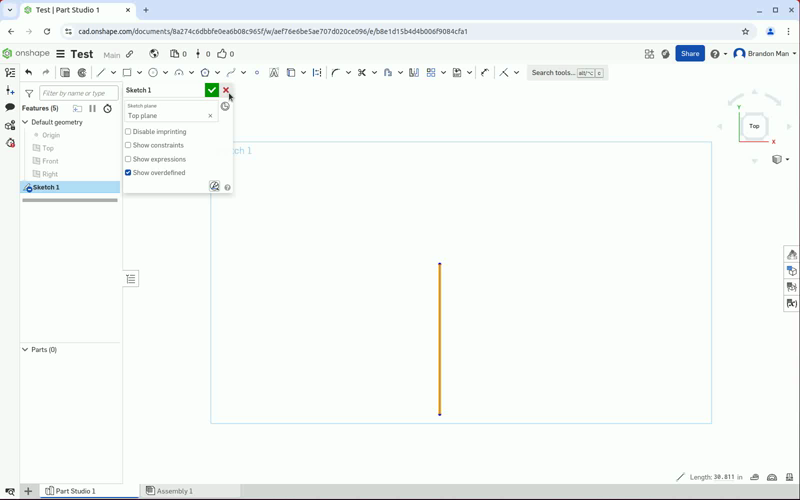
key(shift+h)
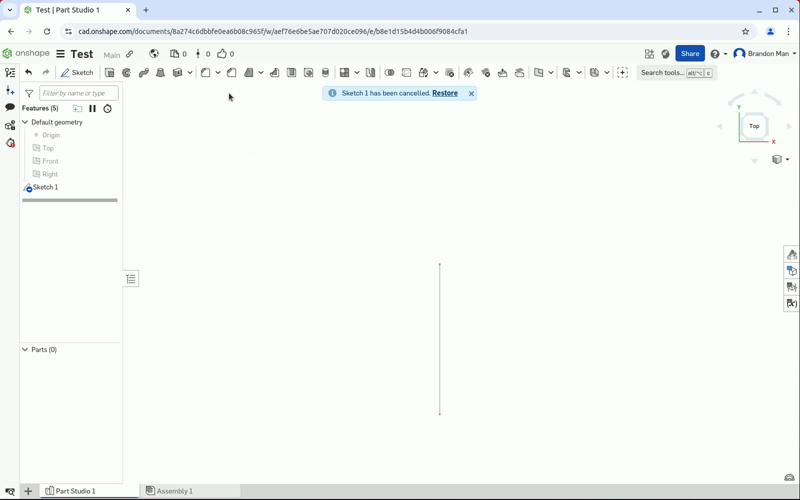
key(shift+s)
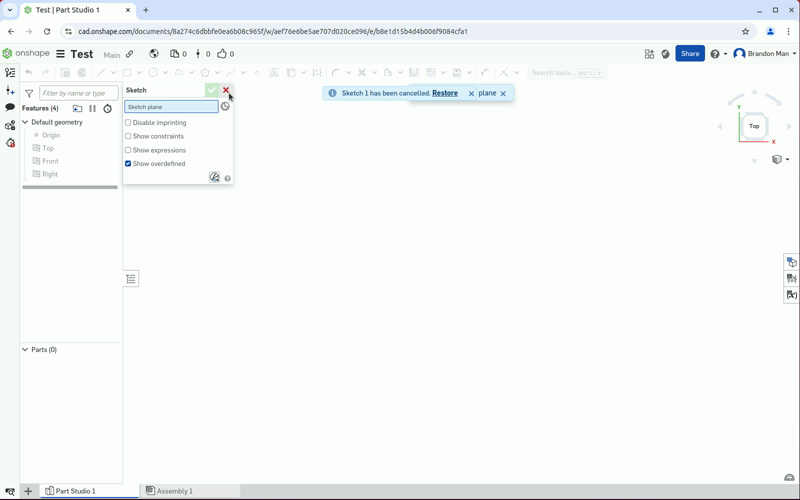
mouse_move(73, 150)
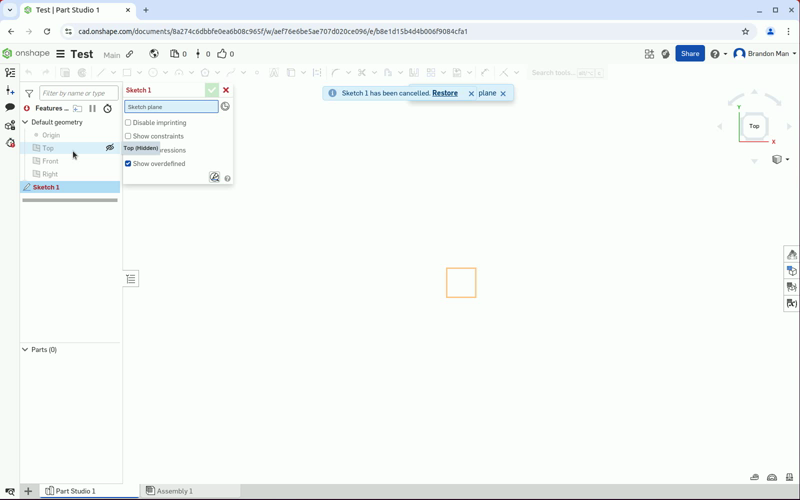
click(73, 150)
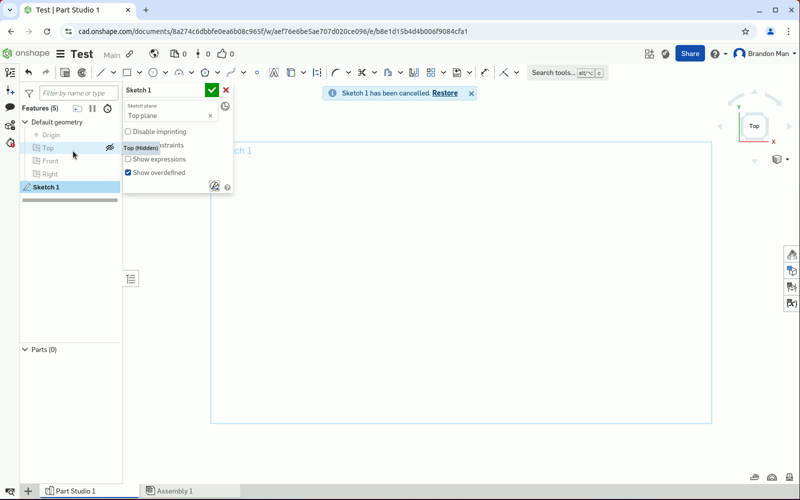
mouse_move(73, 352)
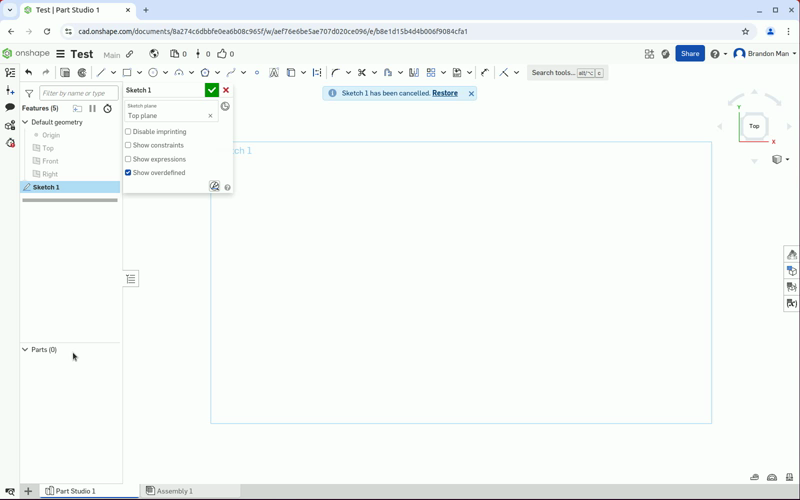
key(y)
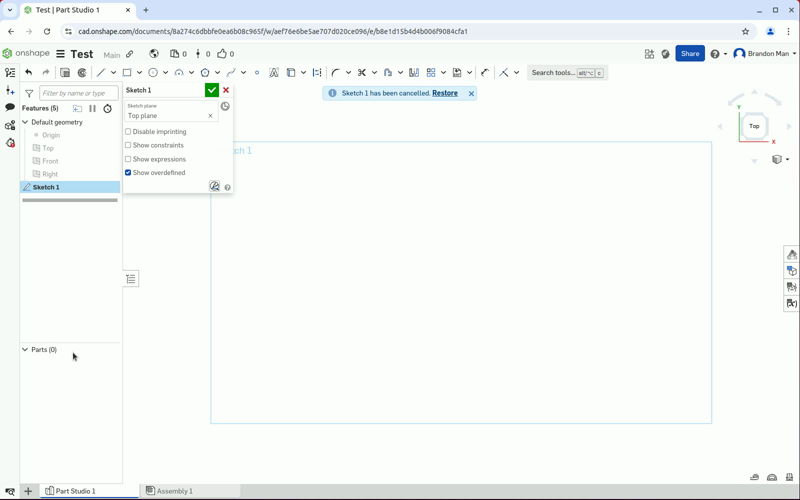
key(l)
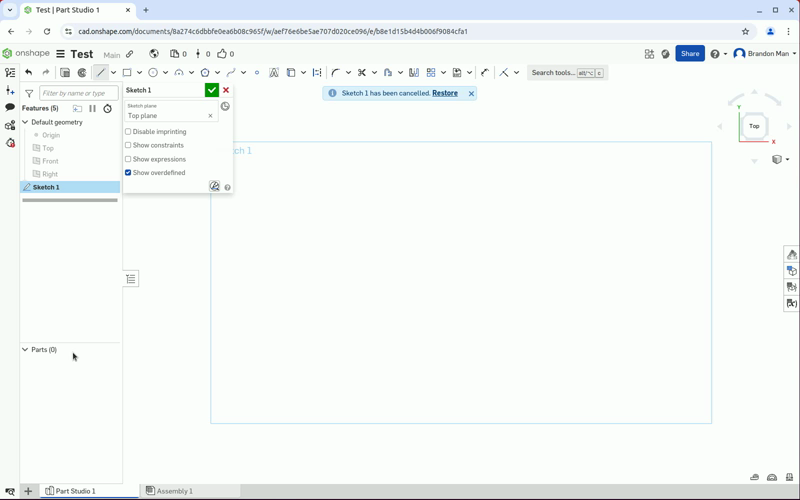
key_down(shift)
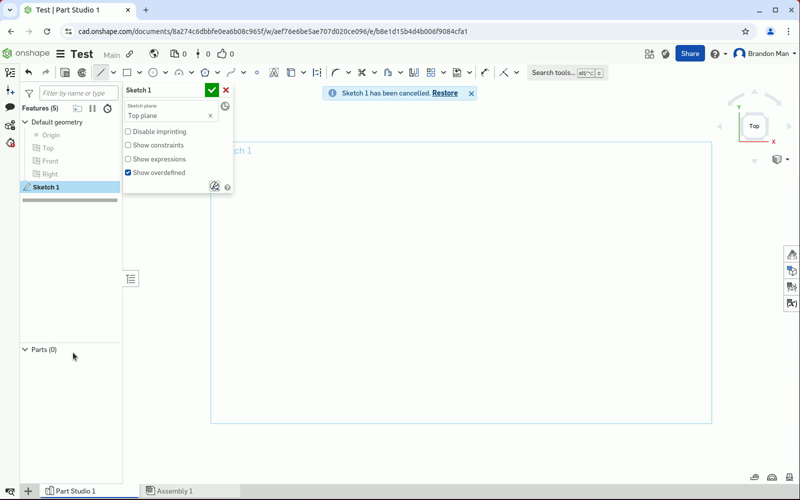
mouse_move(390, 171)
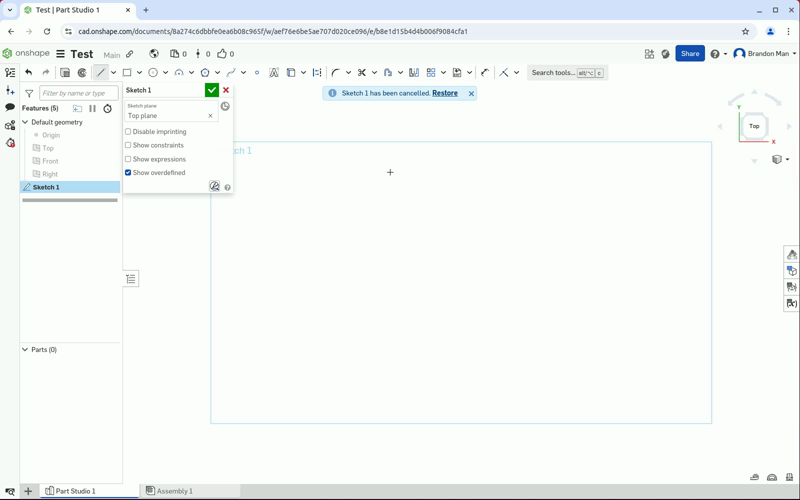
click(390, 171)
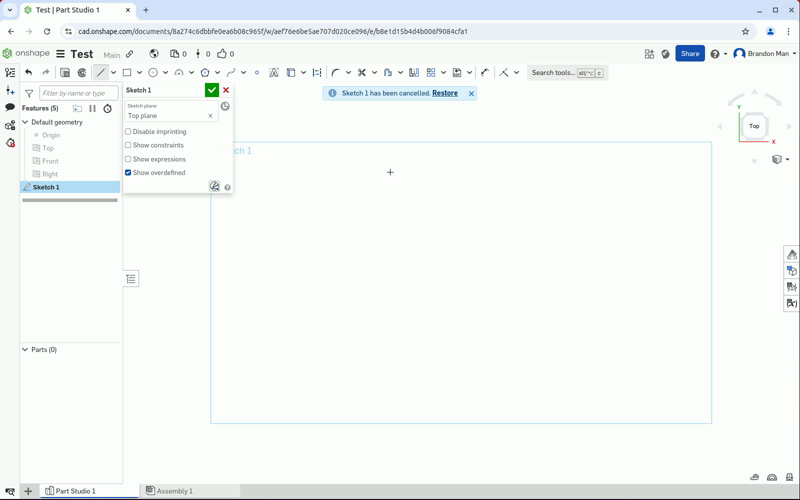
key_up(shift)
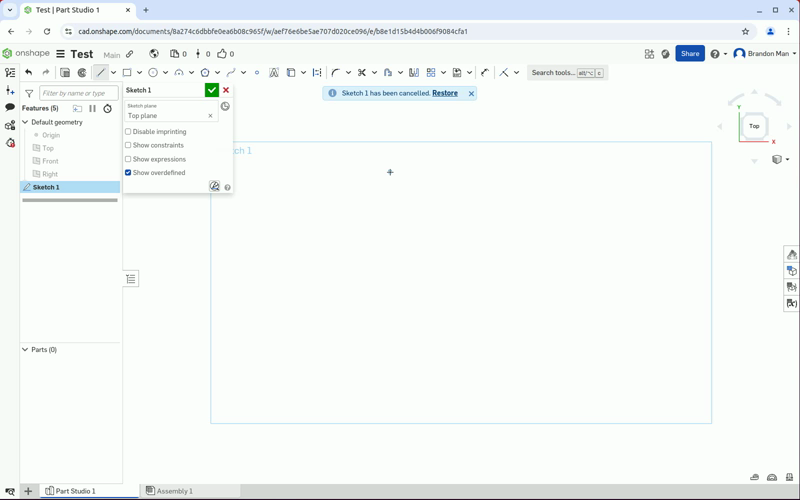
key_down(shift)
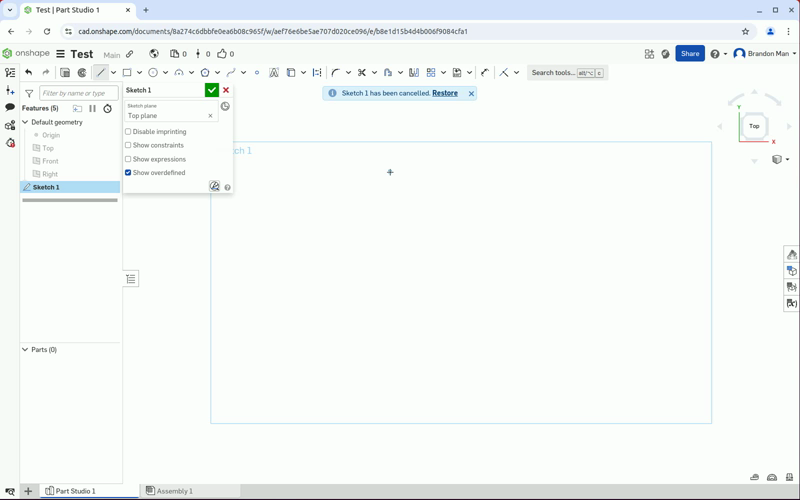
mouse_move(420, 171)
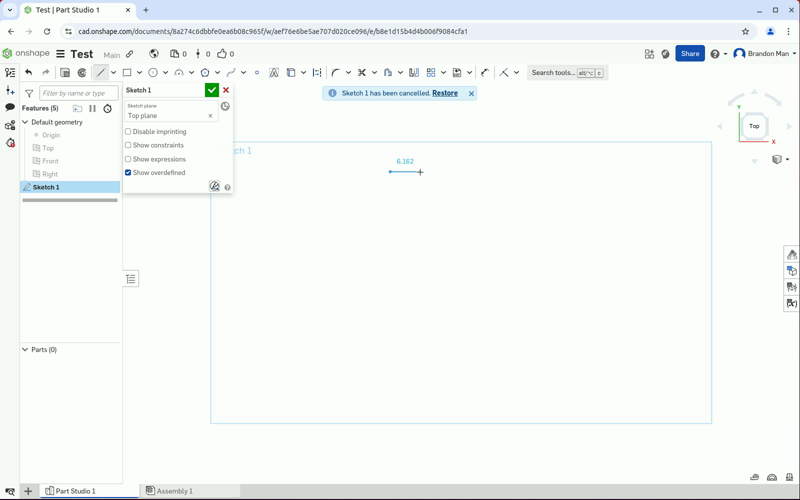
mouse_move(438, 171)
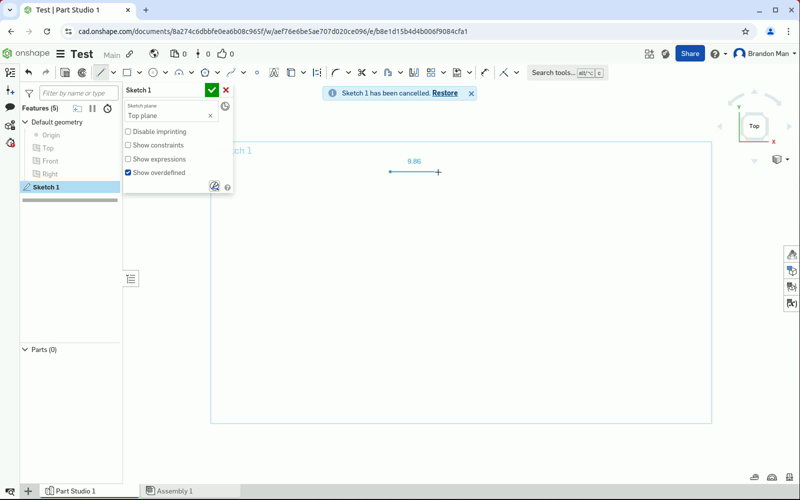
click(438, 171)
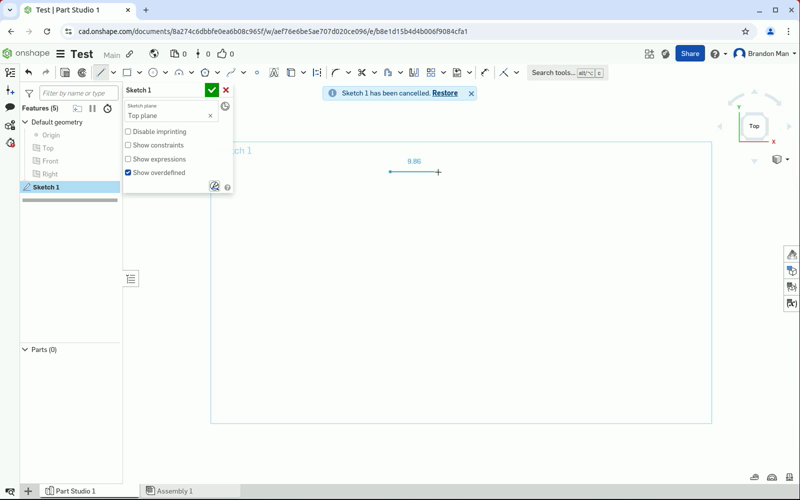
key_up(shift)
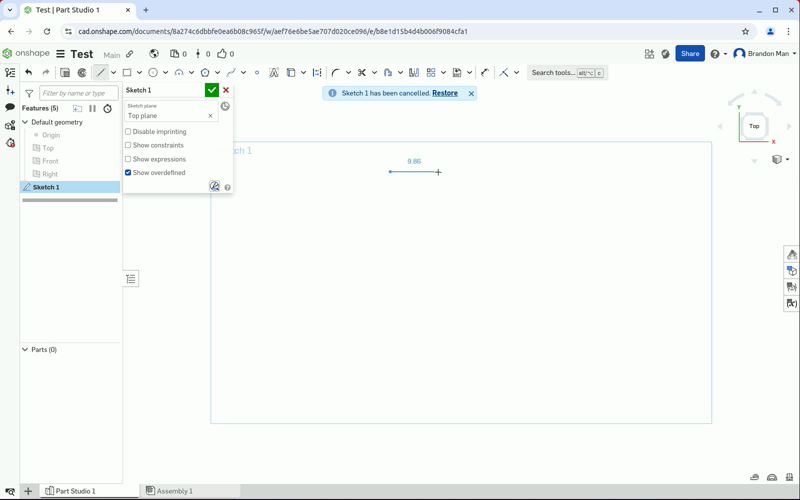
key_down(shift)
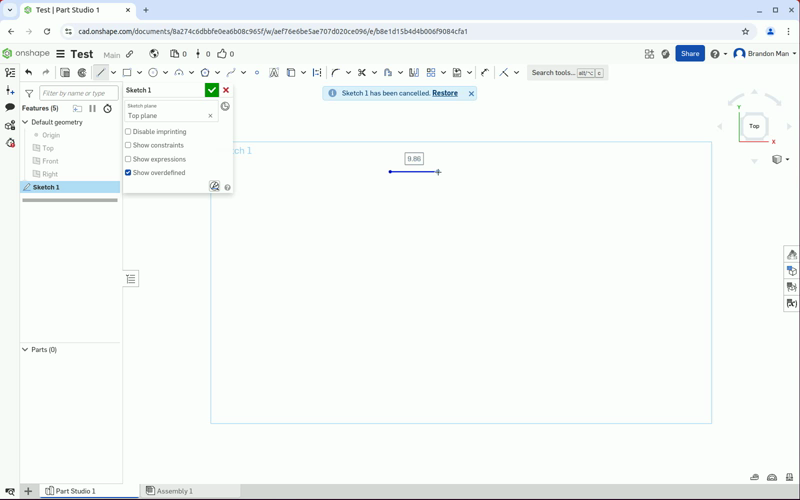
mouse_move(528, 171)
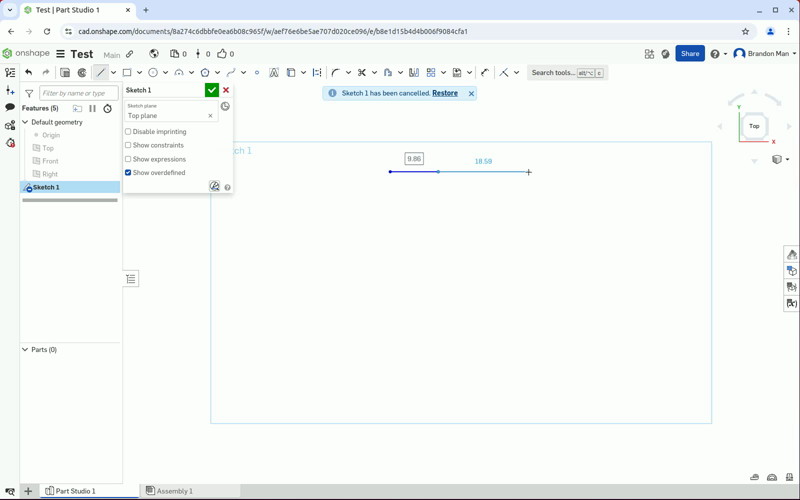
click(528, 171)
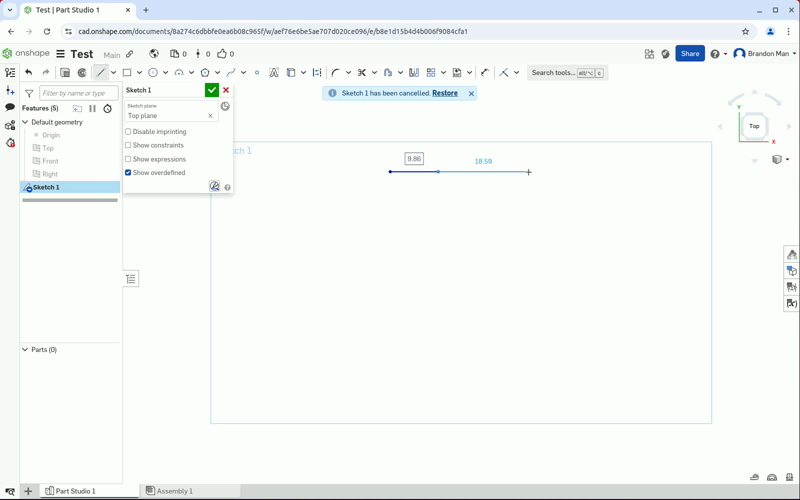
key_up(shift)
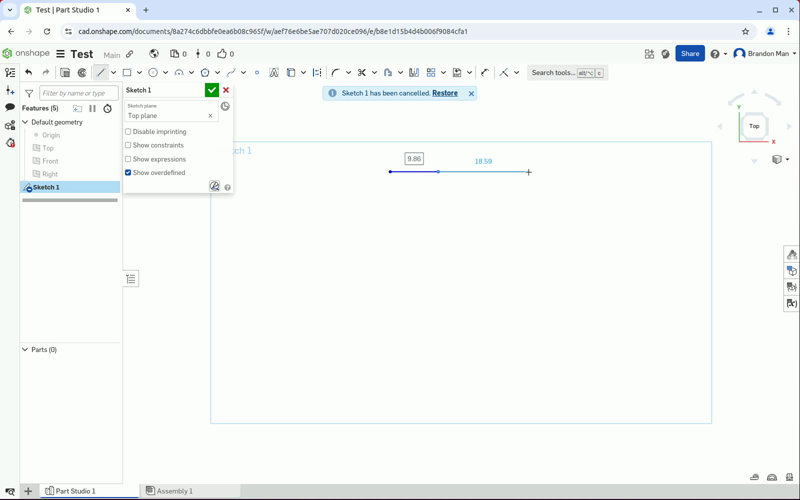
key_down(shift)
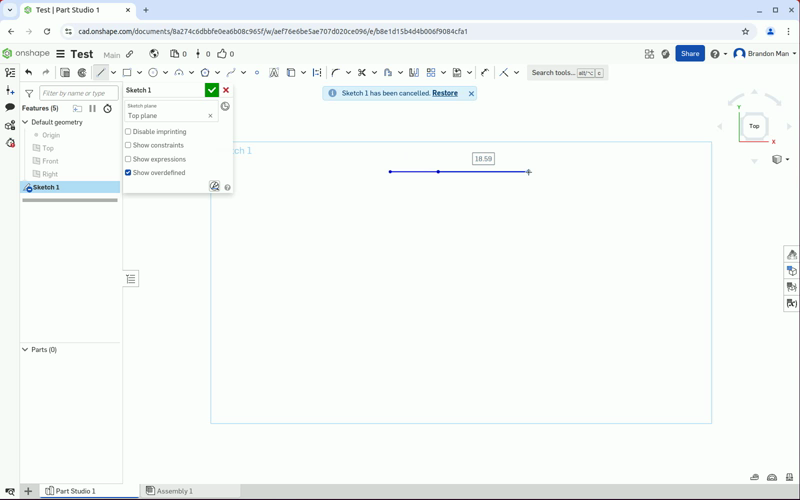
mouse_move(558, 171)
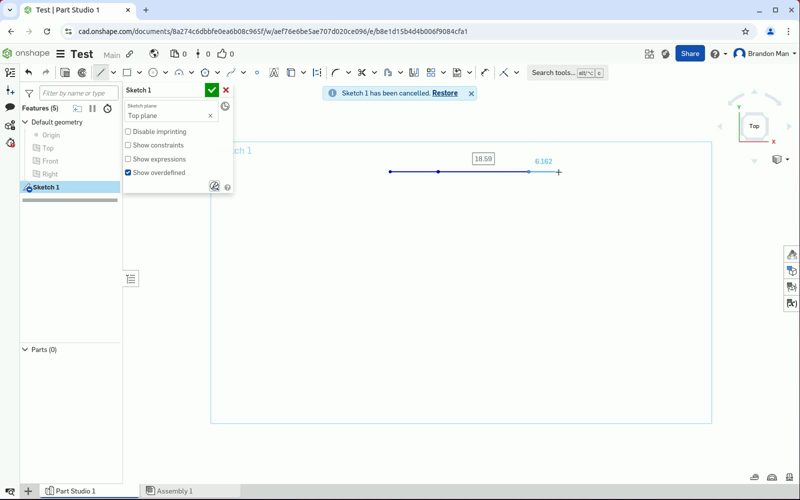
mouse_move(528, 170)
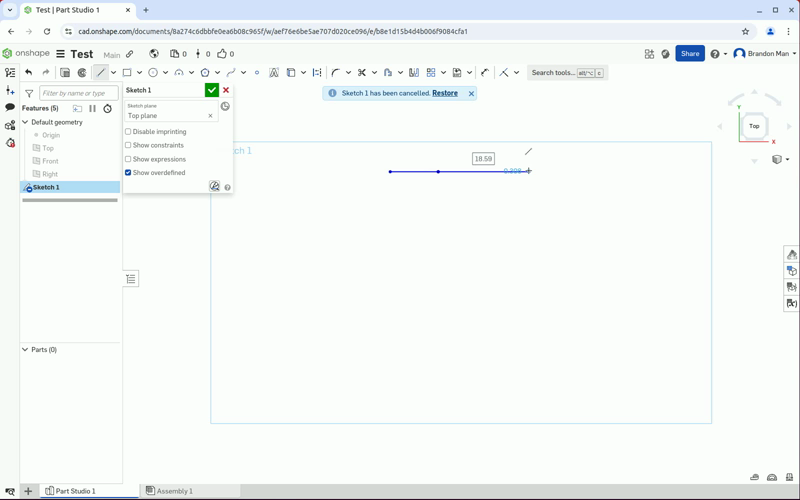
scroll(6)
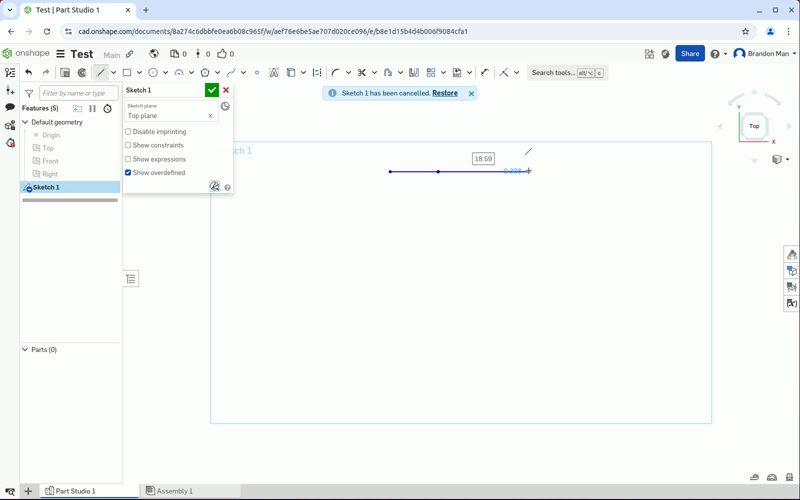
scroll(6)
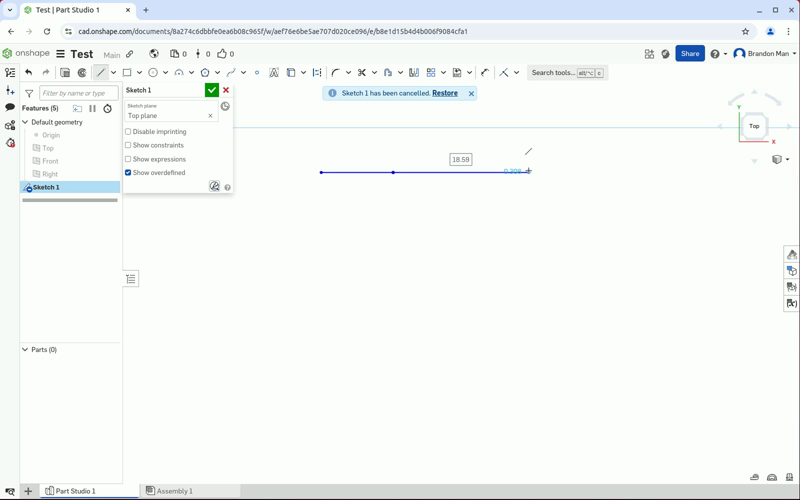
scroll(6)
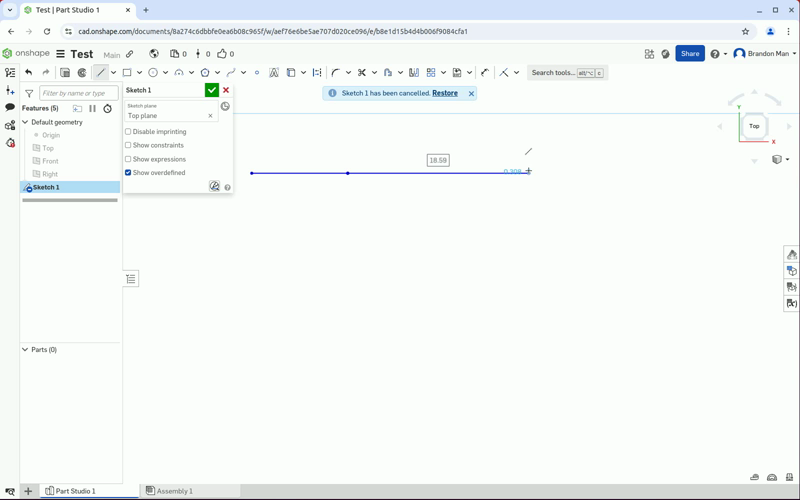
scroll(6)
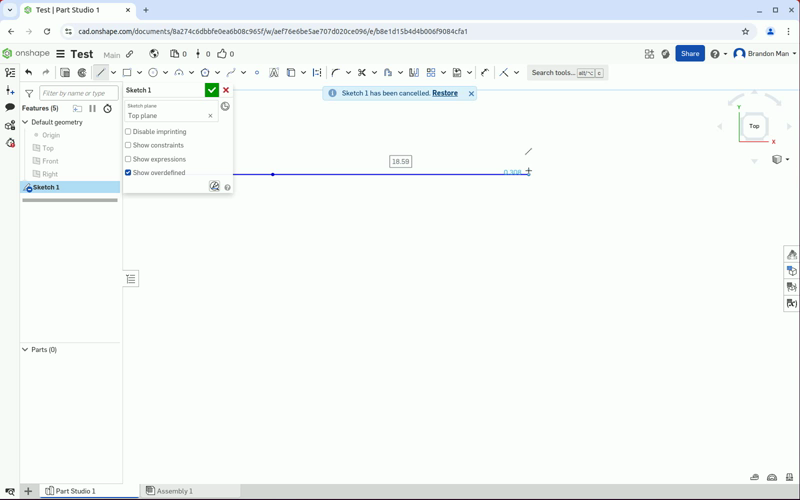
scroll(6)
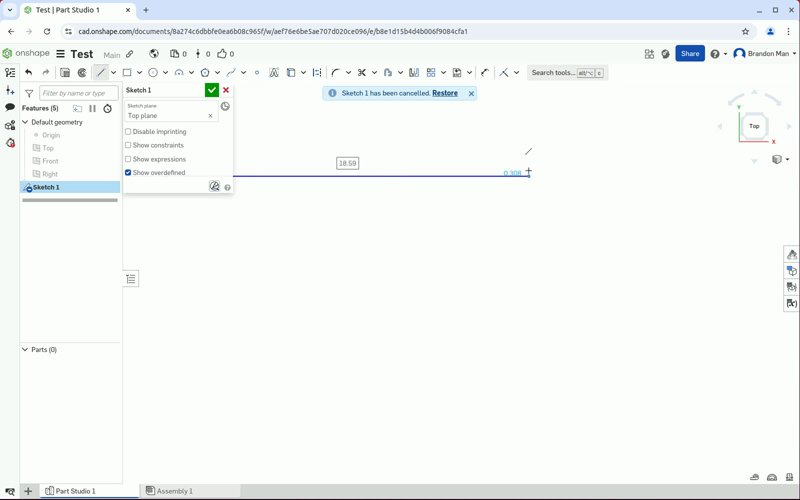
scroll(6)
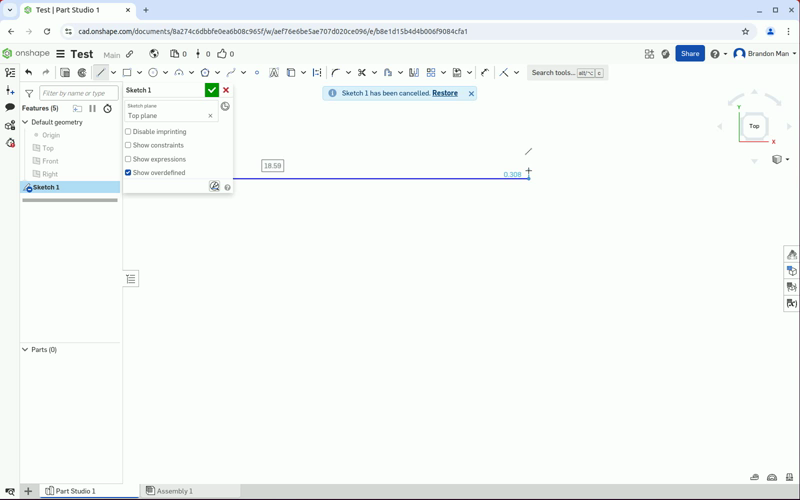
scroll(6)
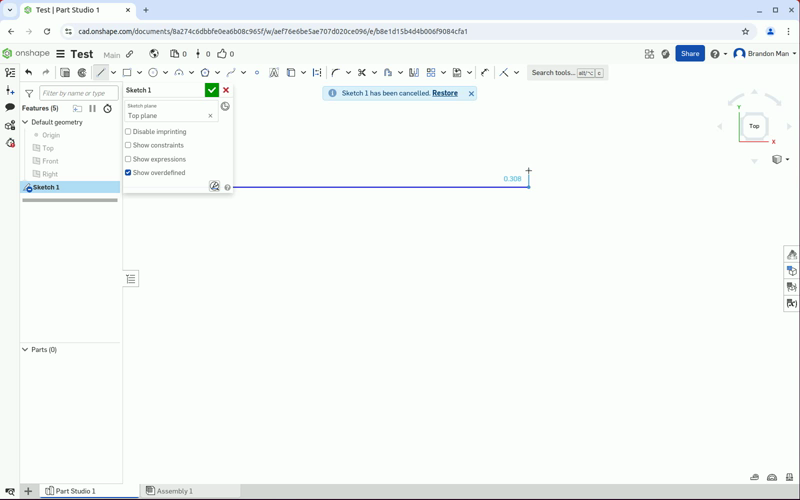
click(528, 170)
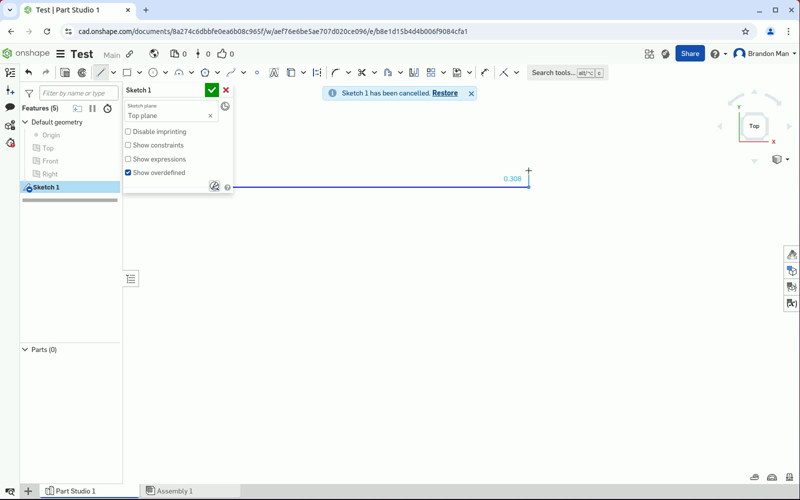
scroll(-6)
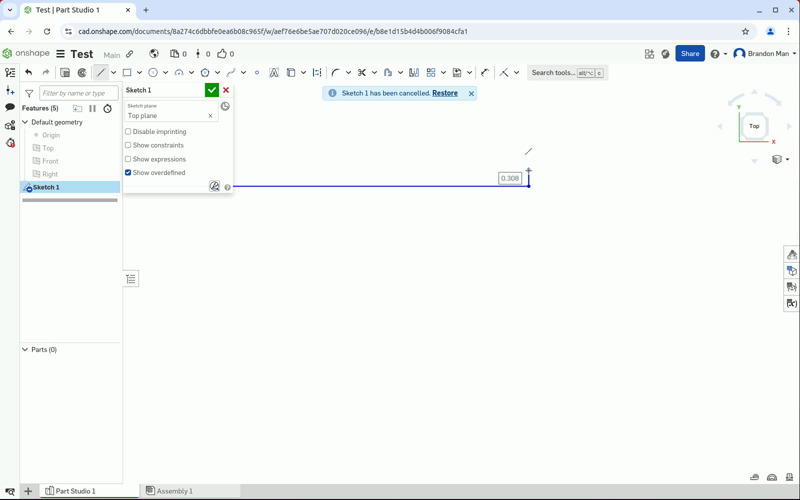
scroll(-6)
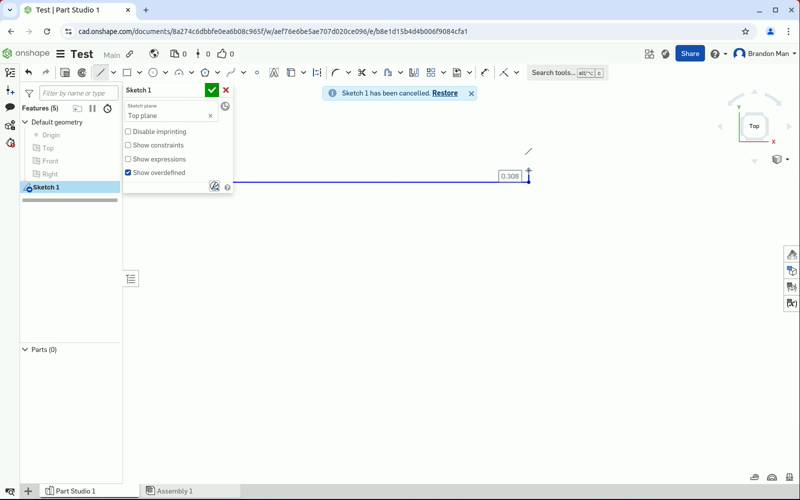
scroll(-6)
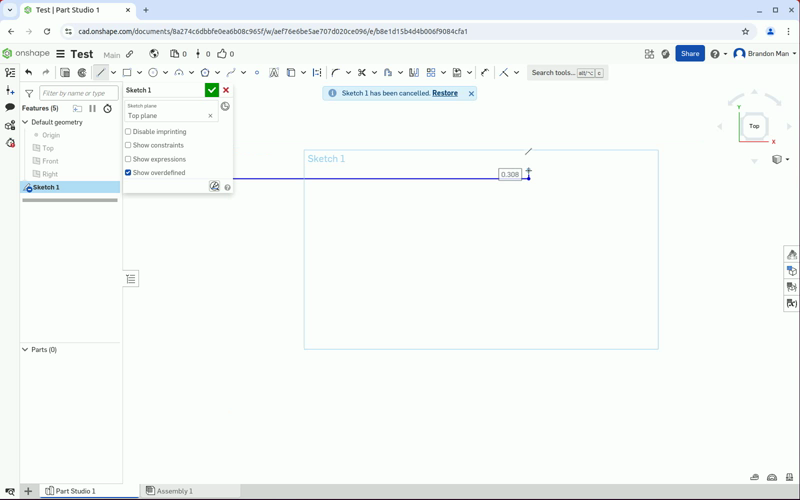
scroll(-6)
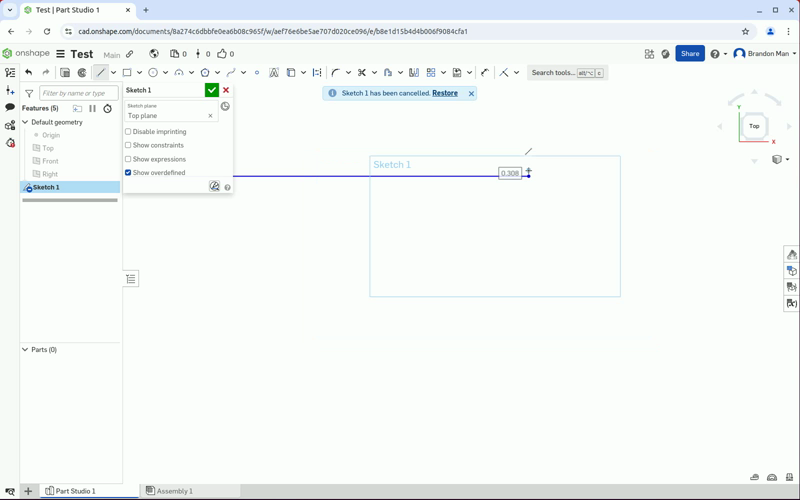
scroll(-6)
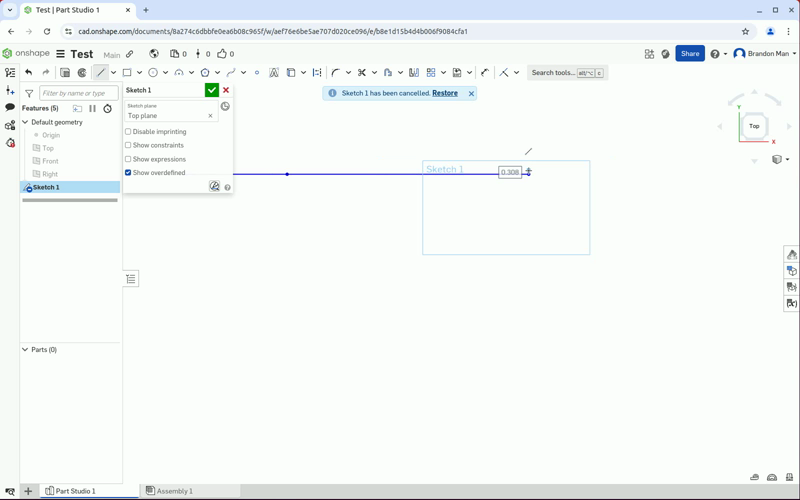
scroll(-6)
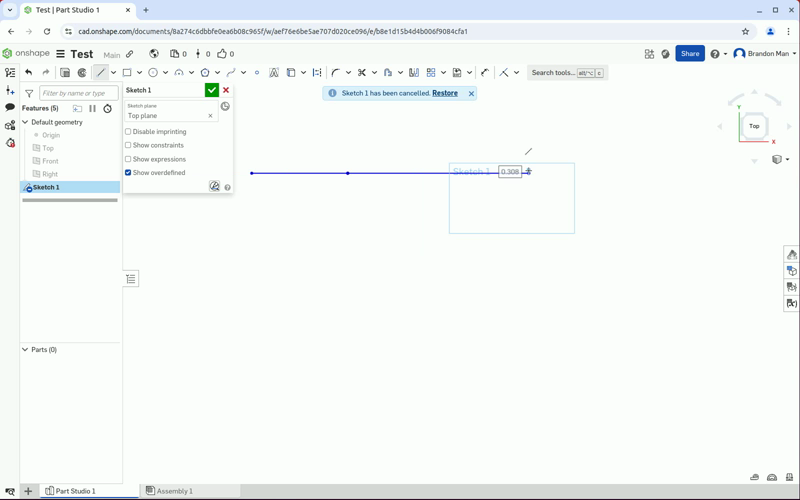
scroll(-6)
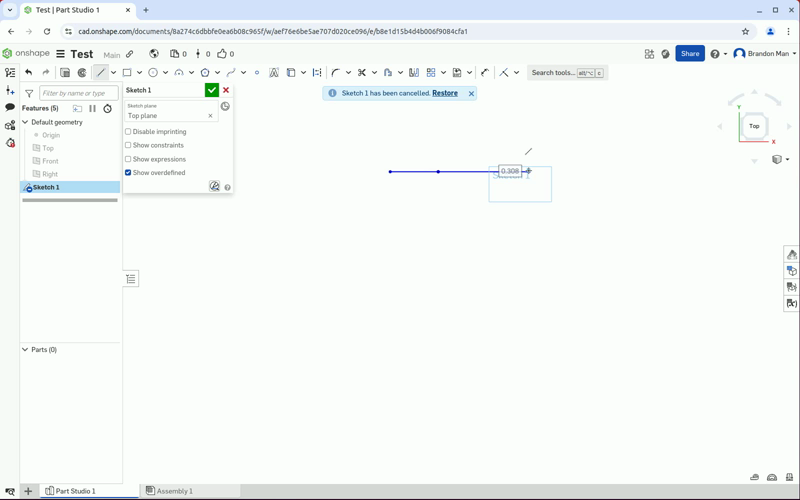
key_up(shift)
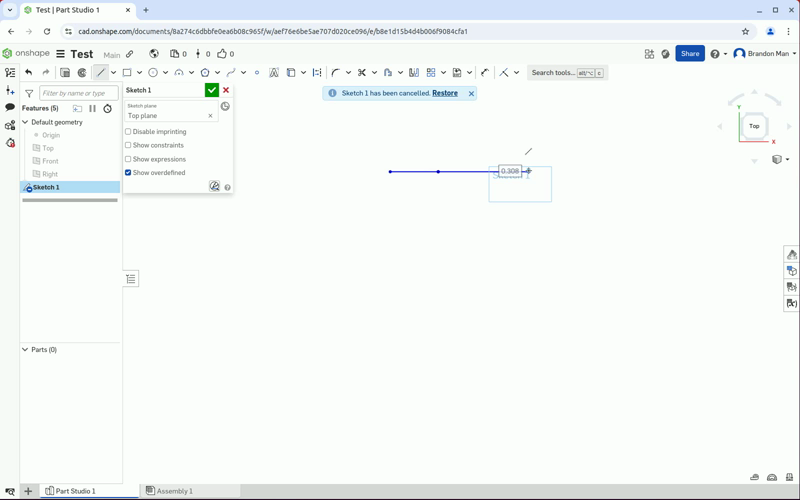
key_down(shift)
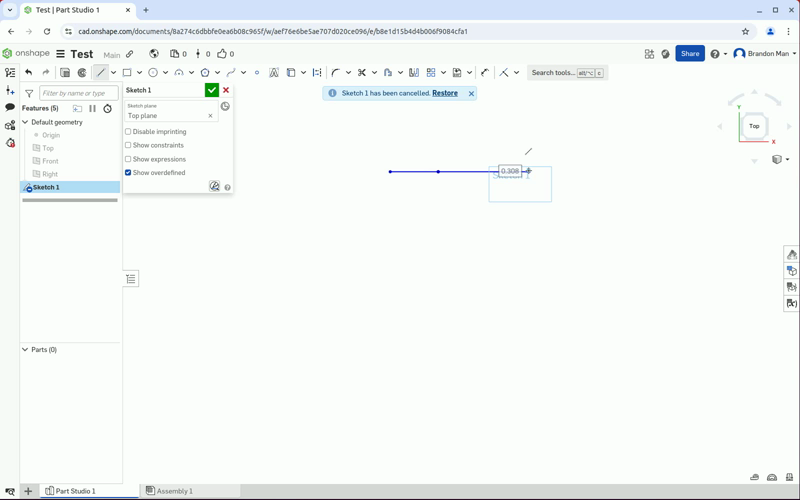
mouse_move(390, 170)
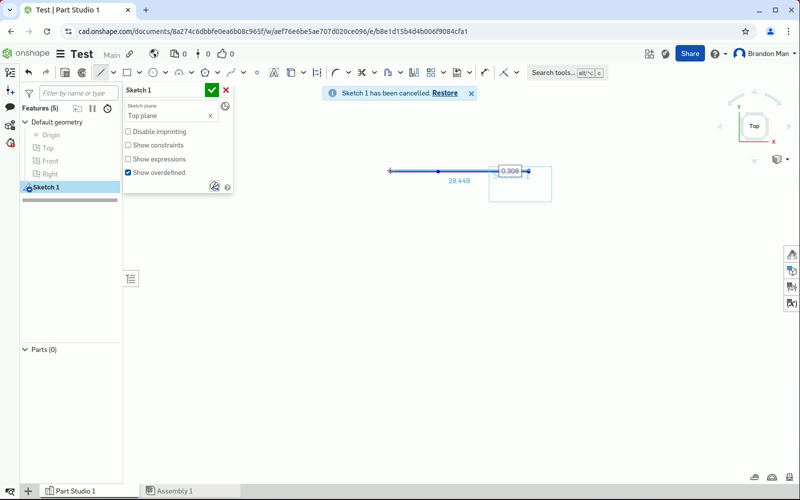
scroll(6)
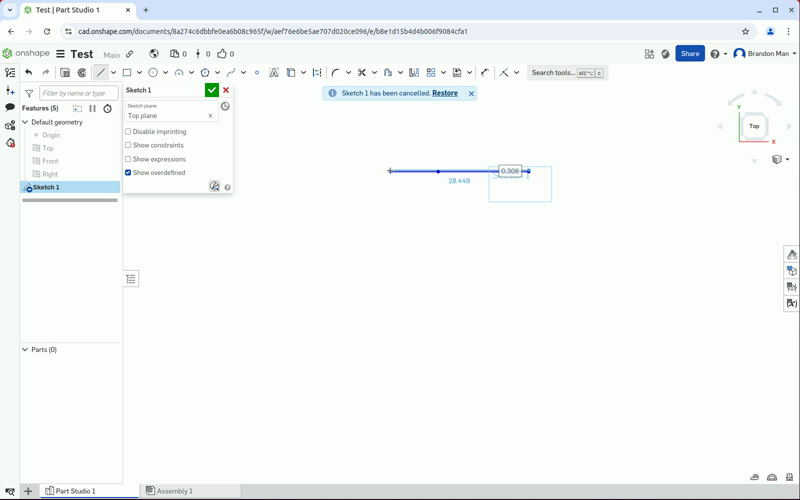
scroll(6)
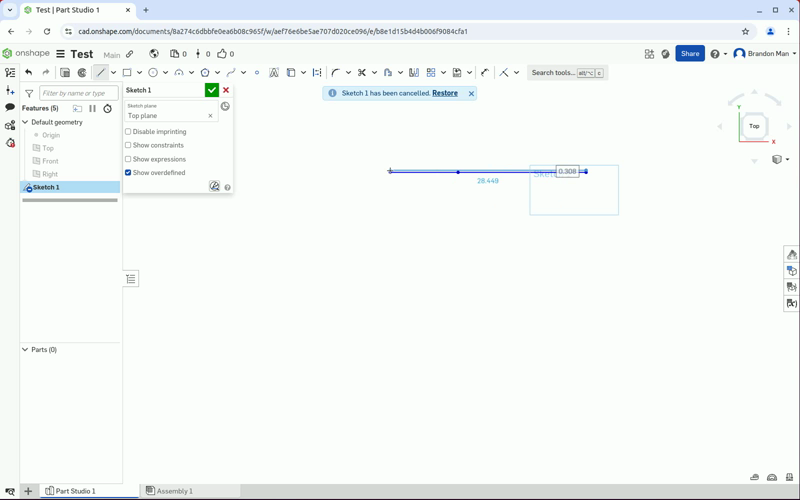
scroll(6)
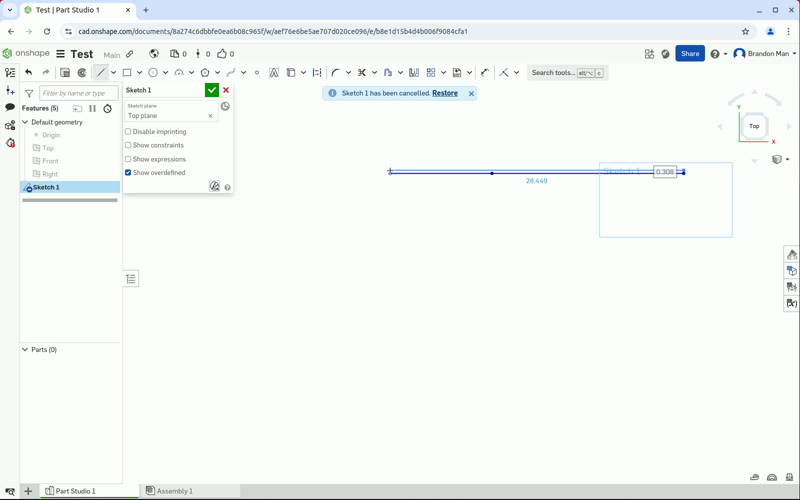
scroll(6)
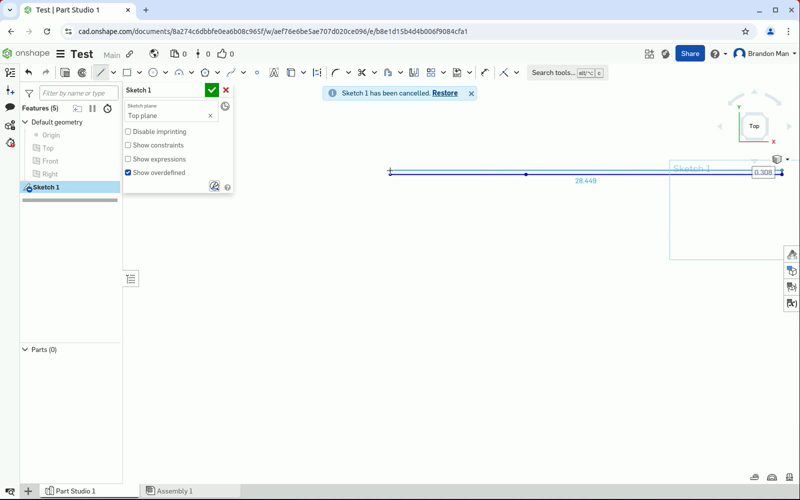
scroll(6)
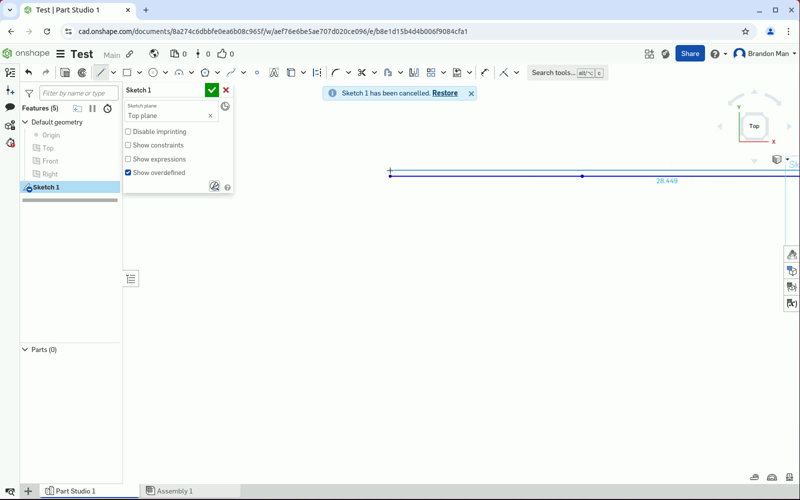
scroll(6)
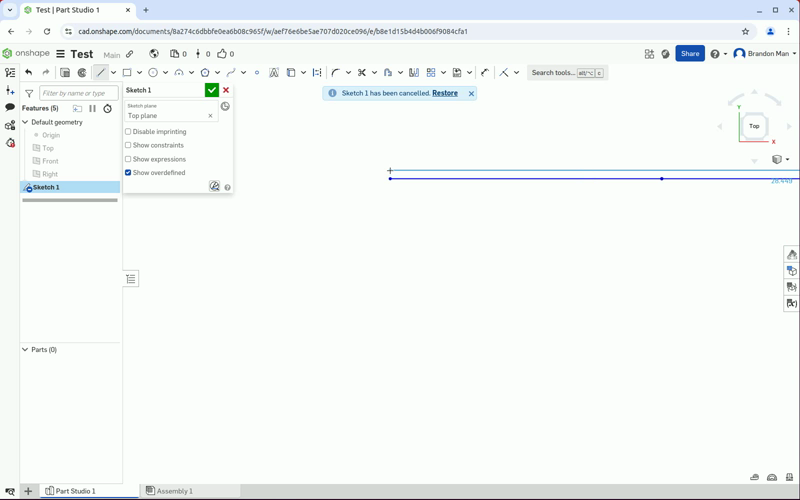
scroll(6)
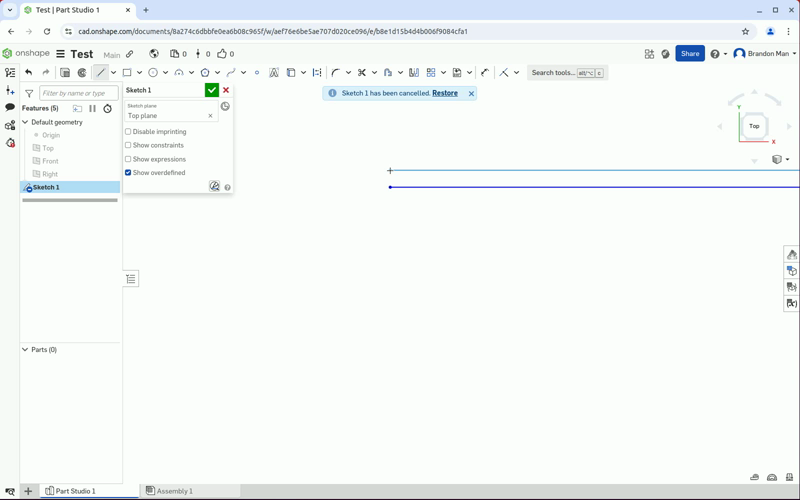
click(390, 170)
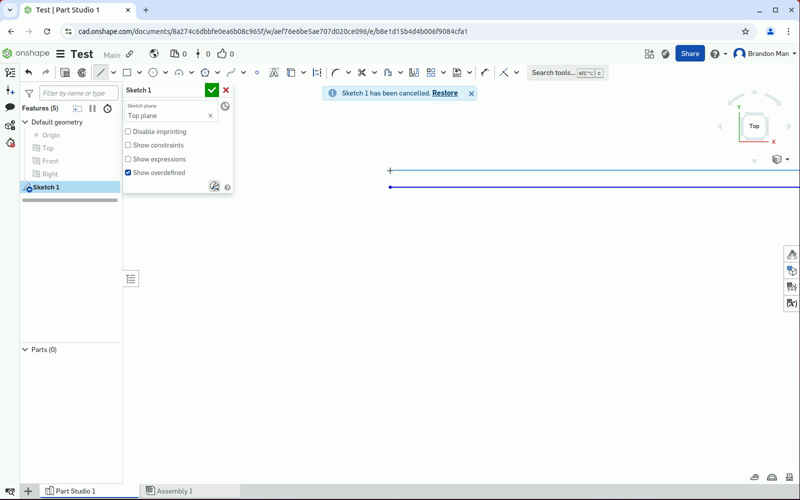
scroll(-6)
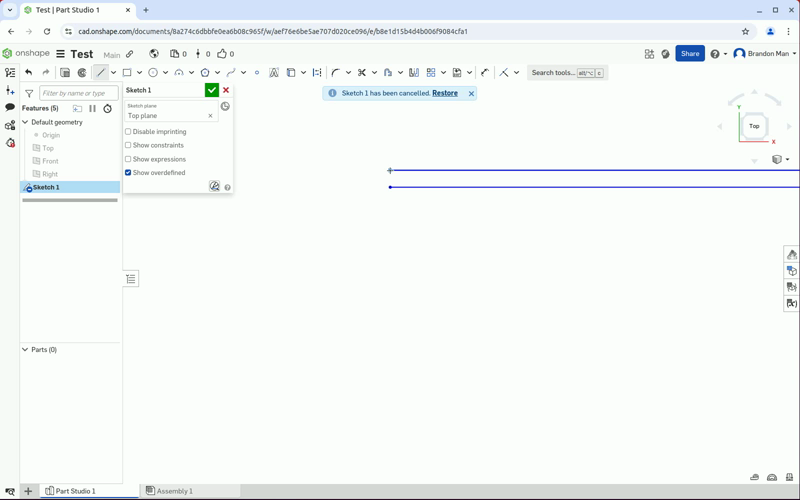
scroll(-6)
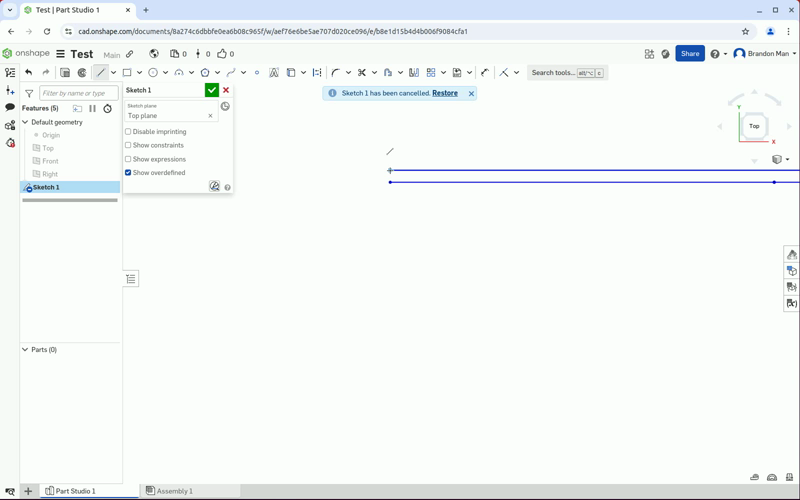
scroll(-6)
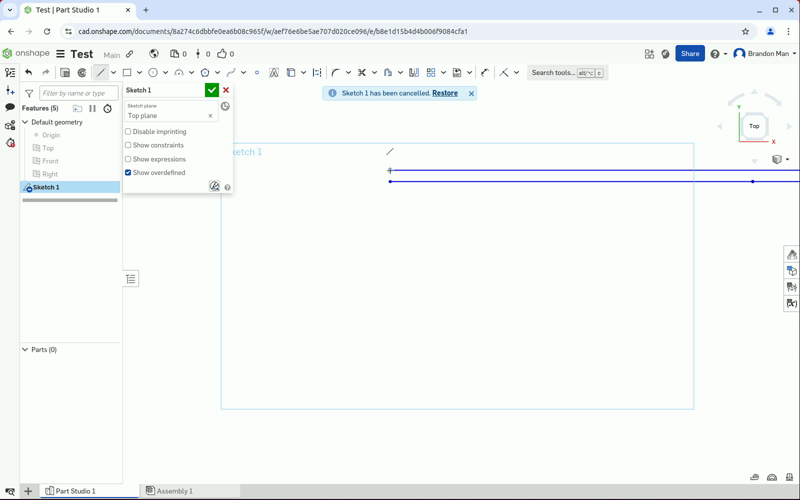
scroll(-6)
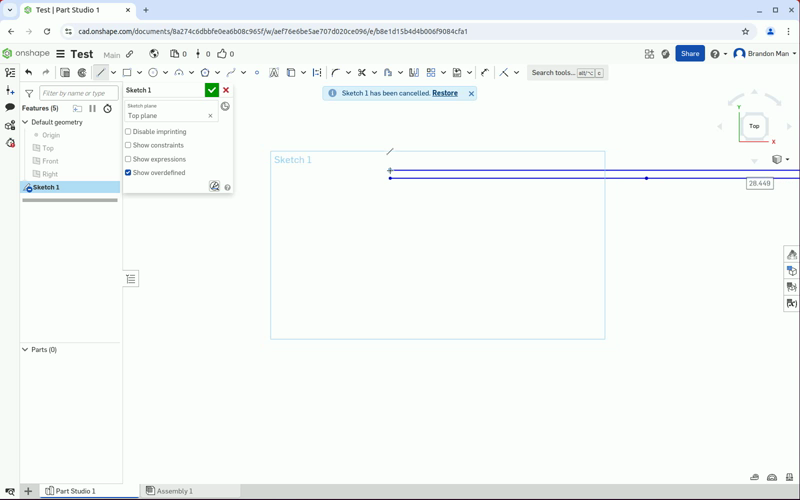
scroll(-6)
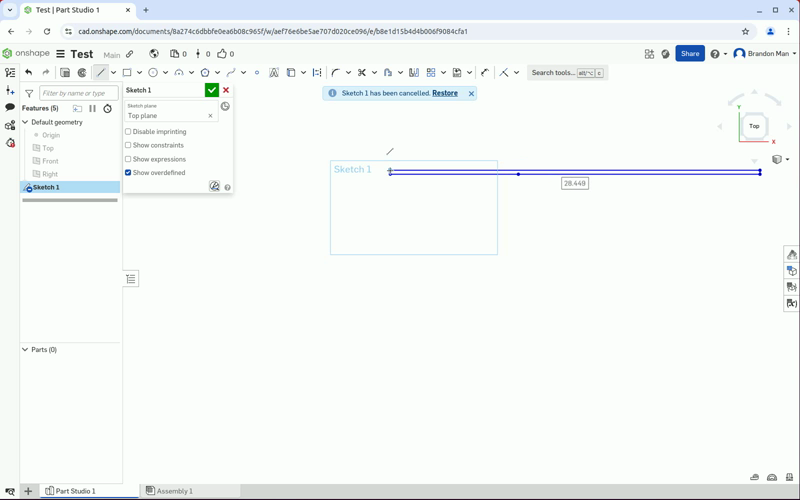
scroll(-6)
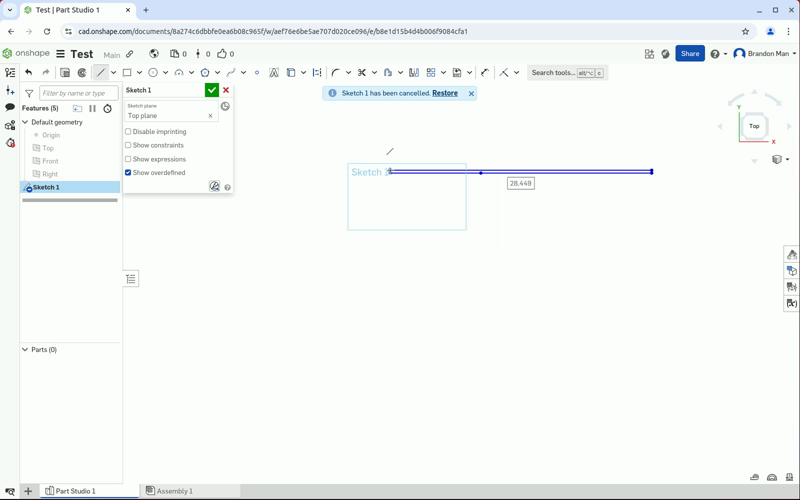
scroll(-6)
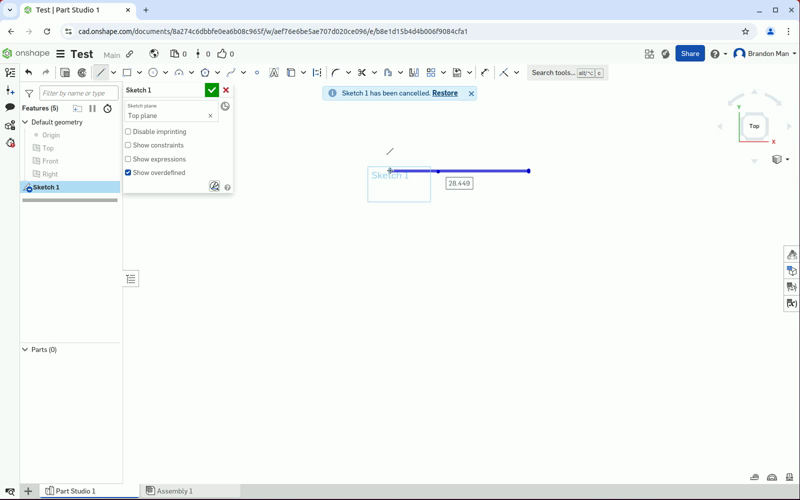
key_up(shift)
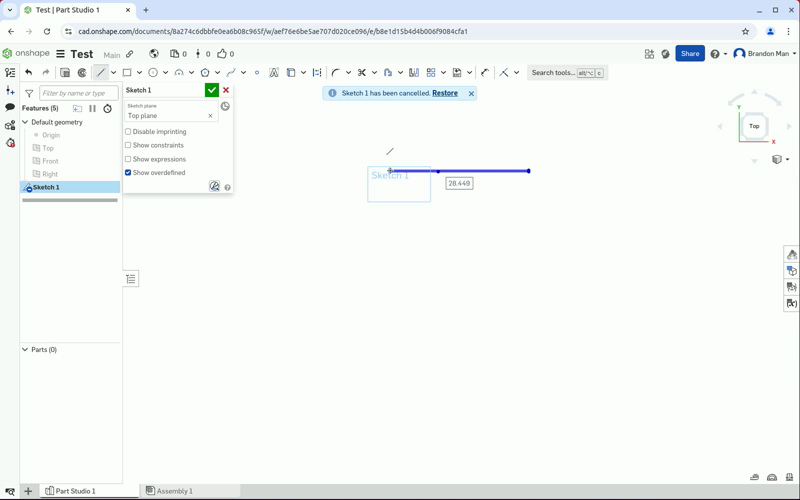
mouse_move(420, 170)
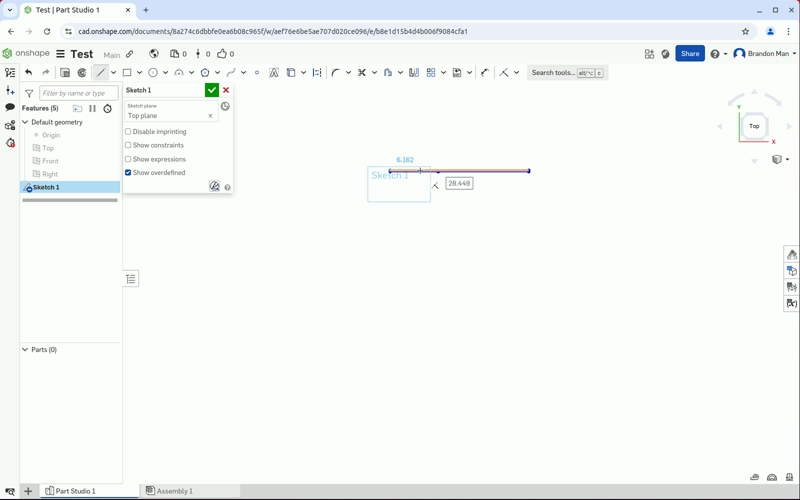
key_down(shift)
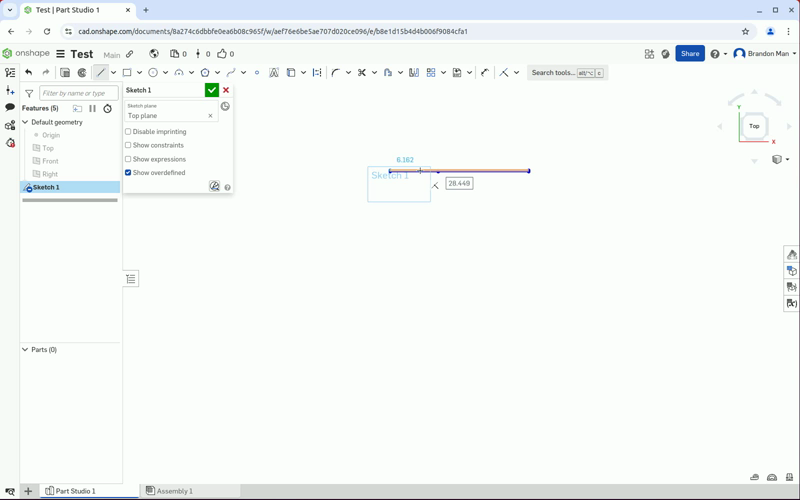
mouse_move(390, 171)
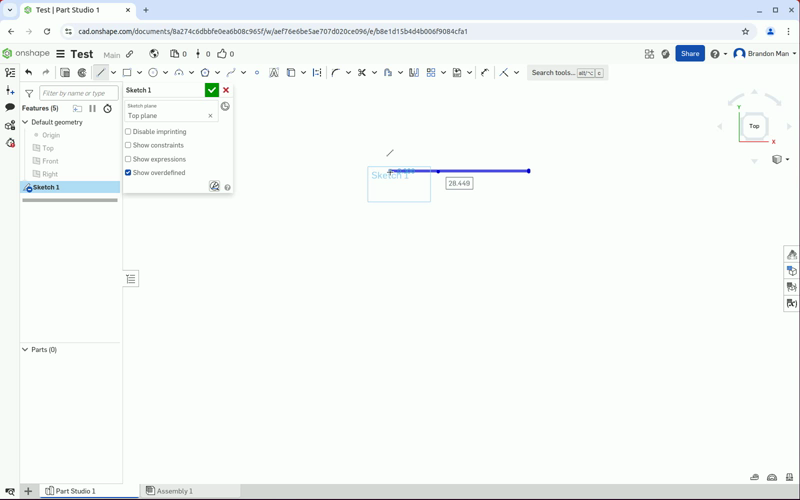
scroll(6)
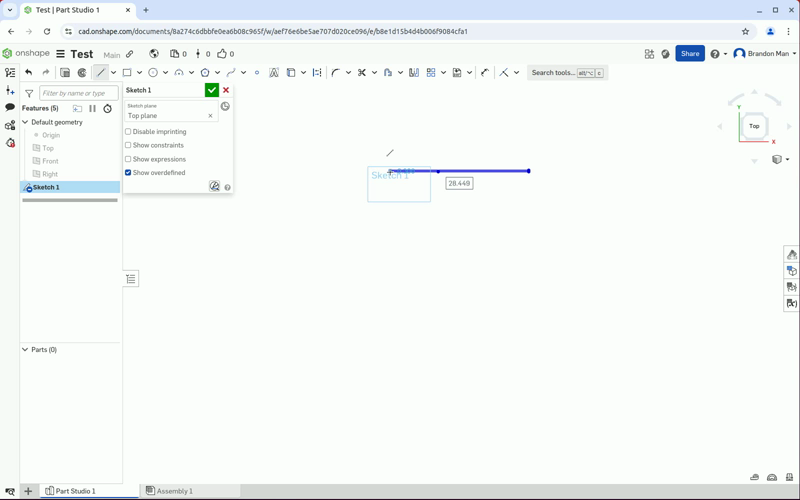
scroll(6)
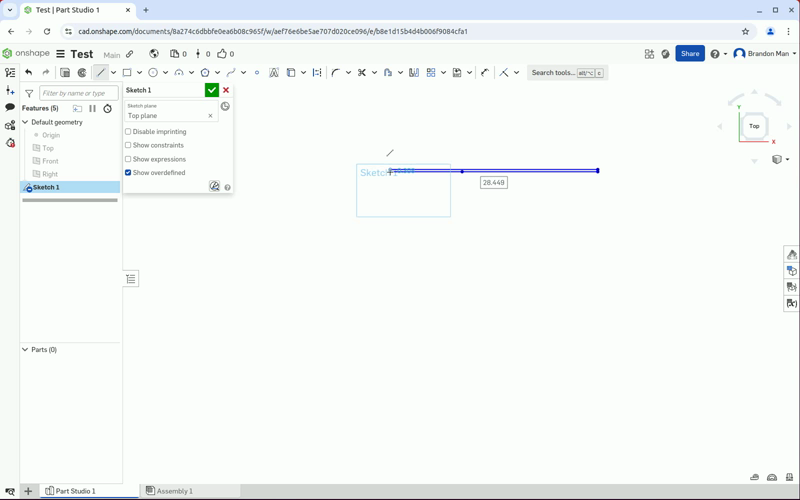
scroll(6)
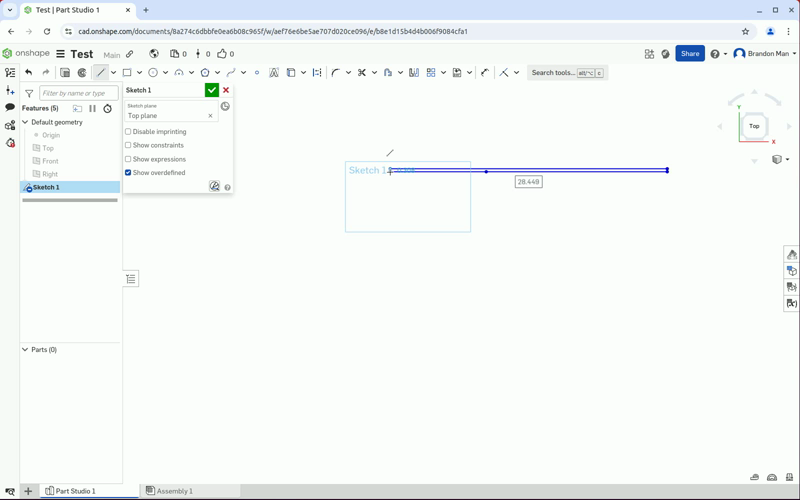
scroll(6)
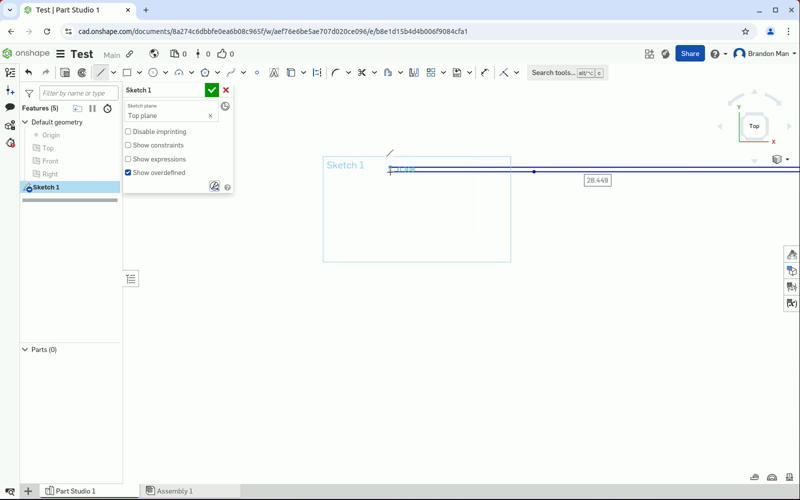
scroll(6)
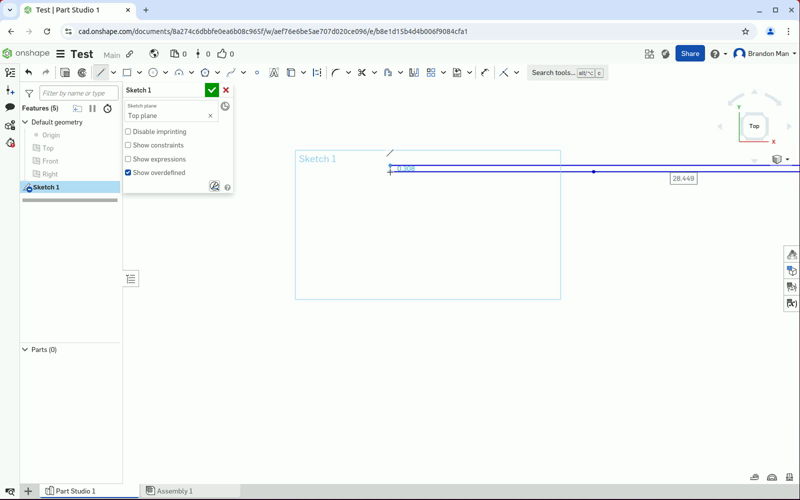
scroll(6)
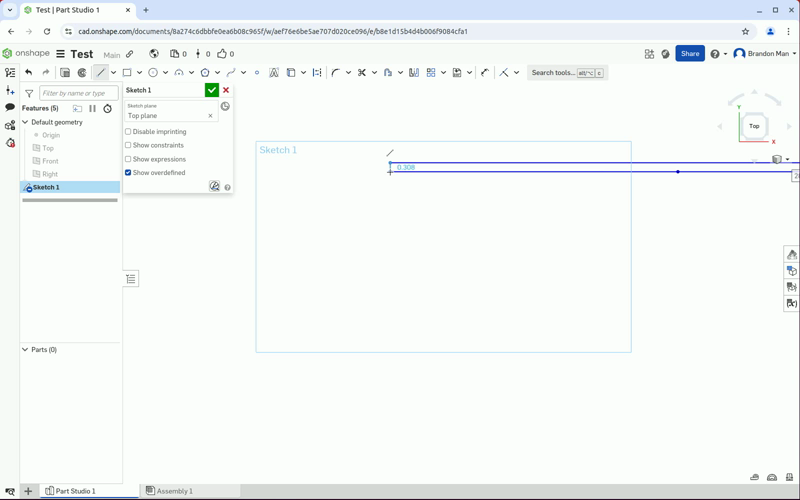
scroll(6)
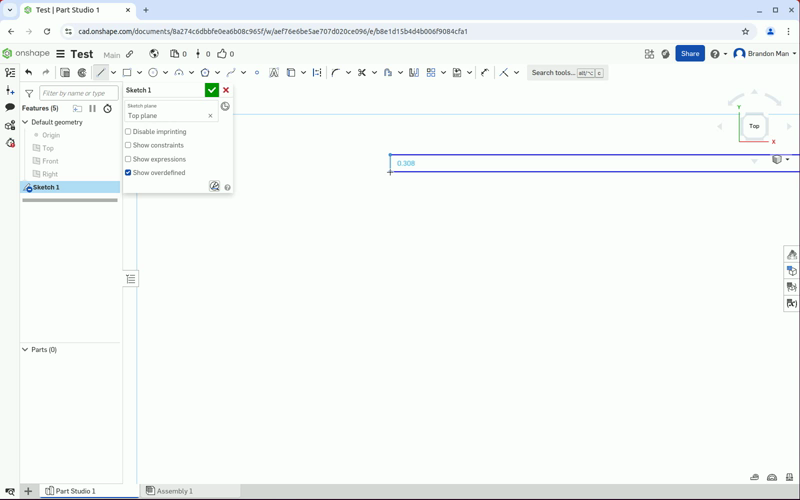
key_up(shift)
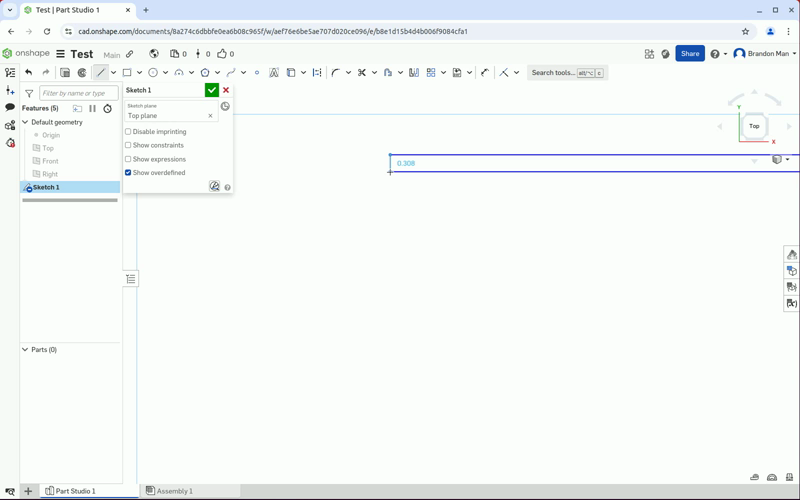
click(390, 171)
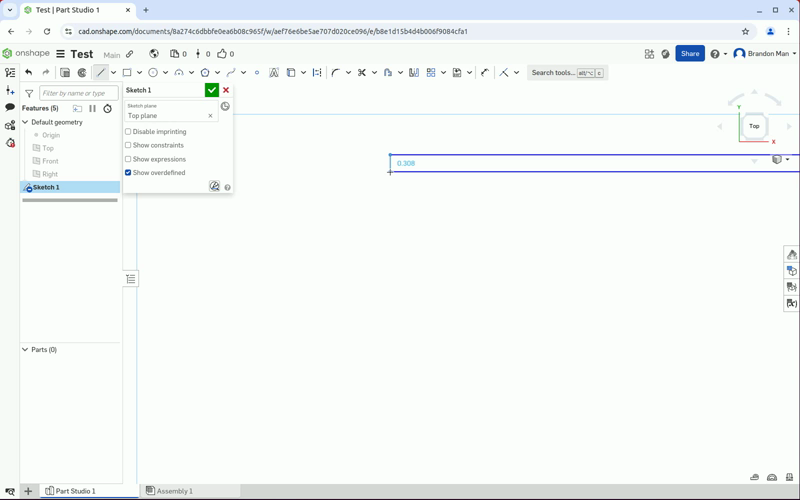
scroll(-6)
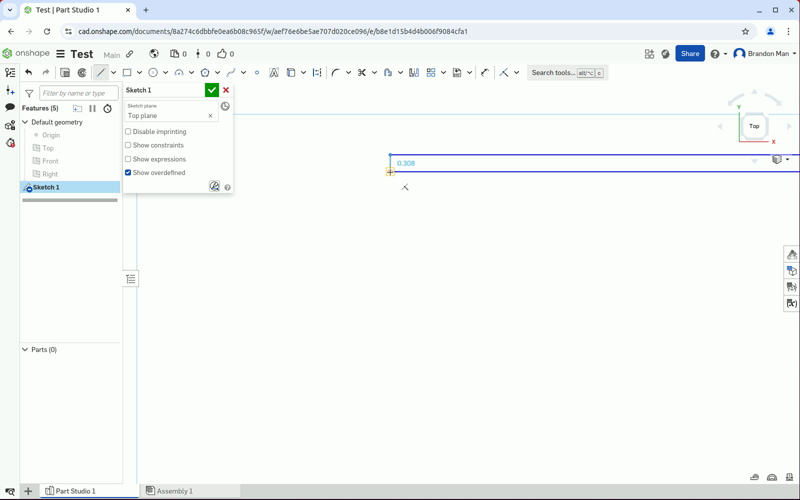
scroll(-6)
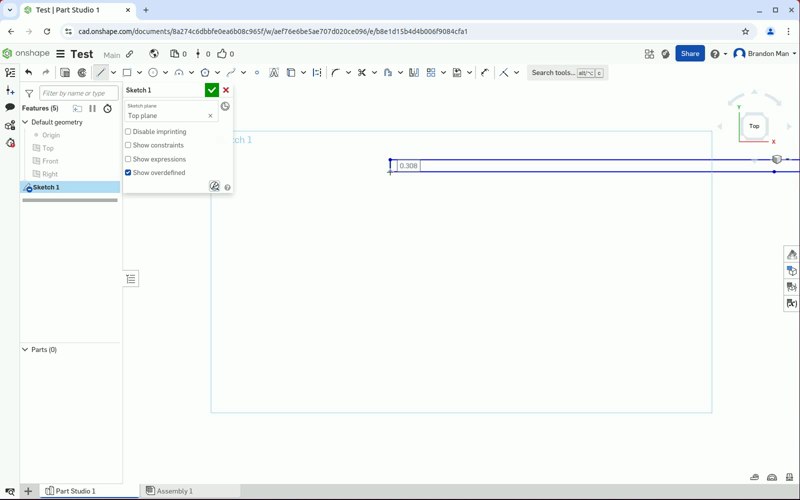
scroll(-6)
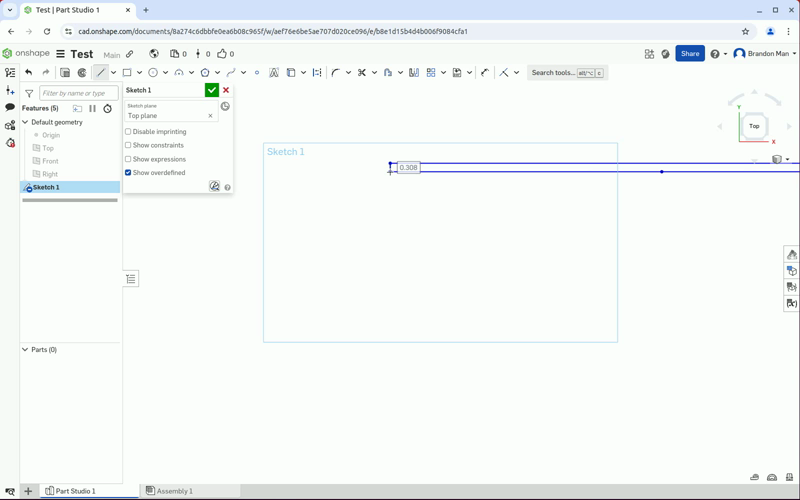
scroll(-6)
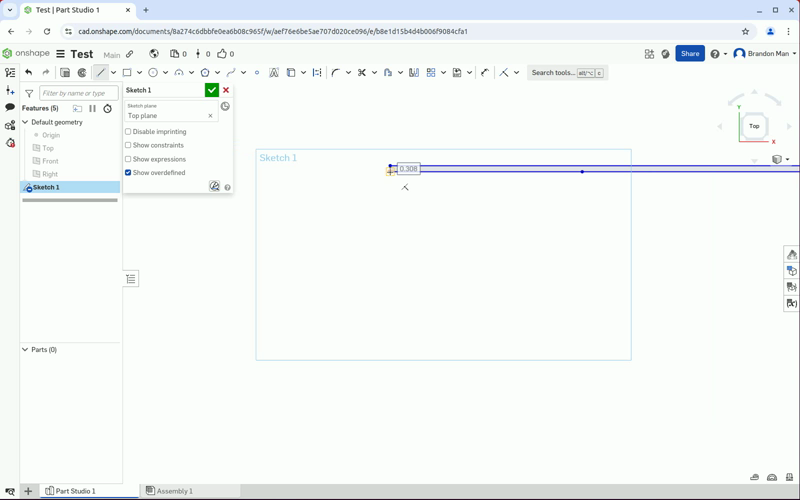
scroll(-6)
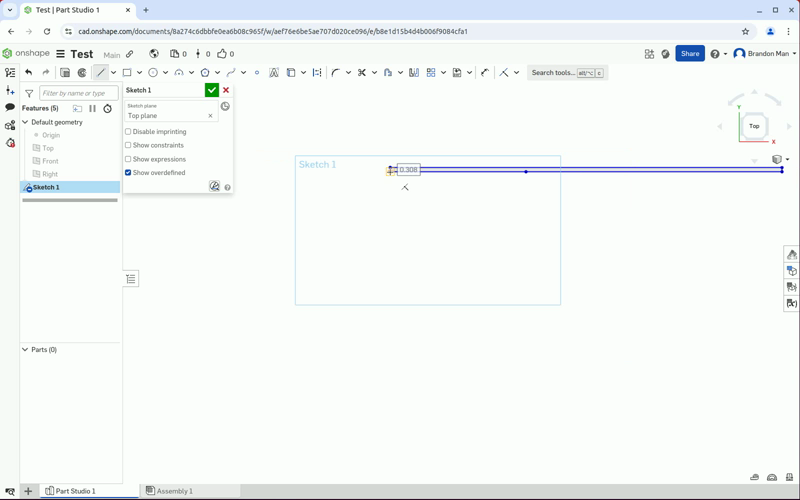
scroll(-6)
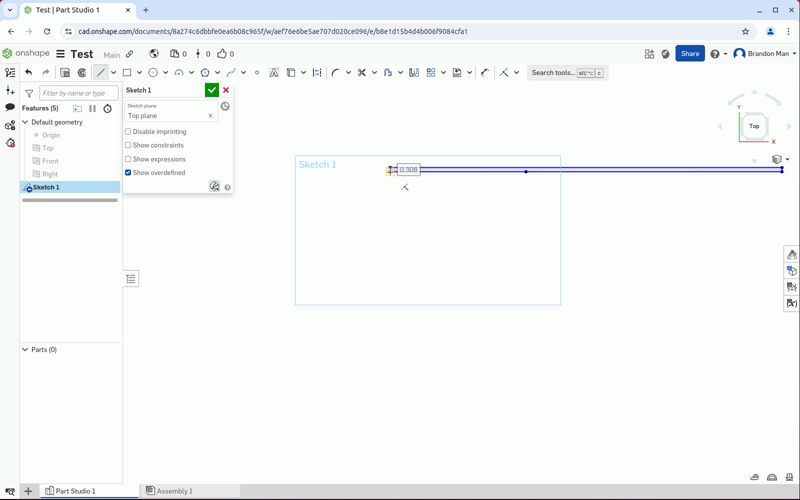
scroll(-6)
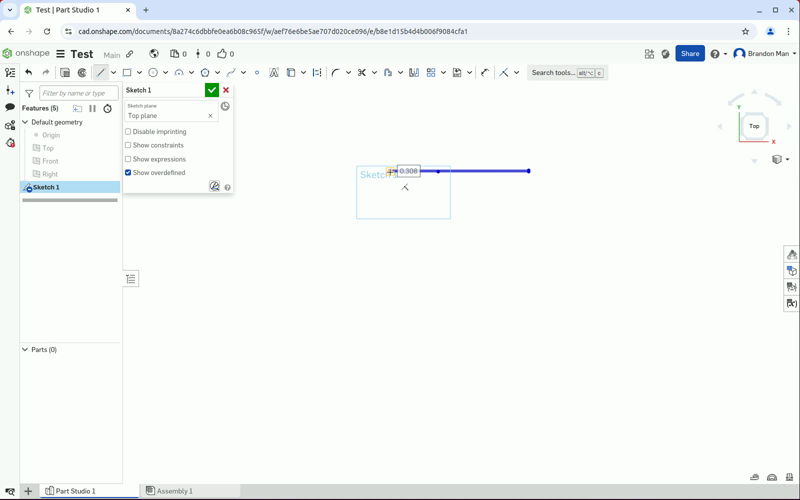
key(esc)
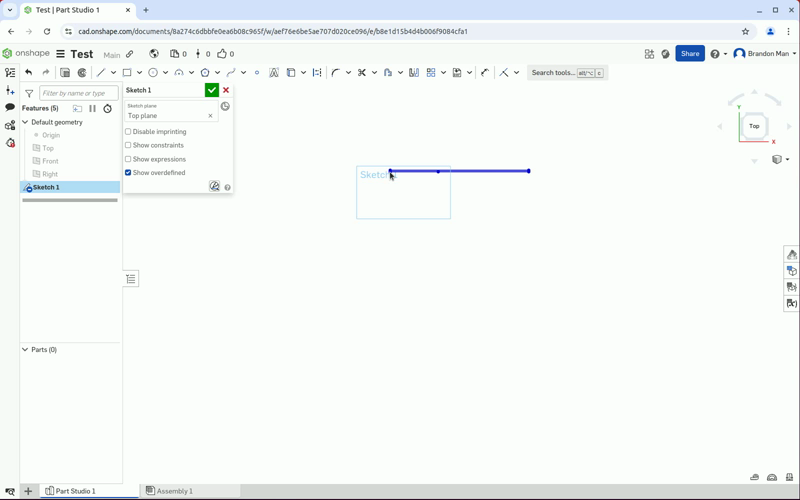
mouse_move(396, 170)
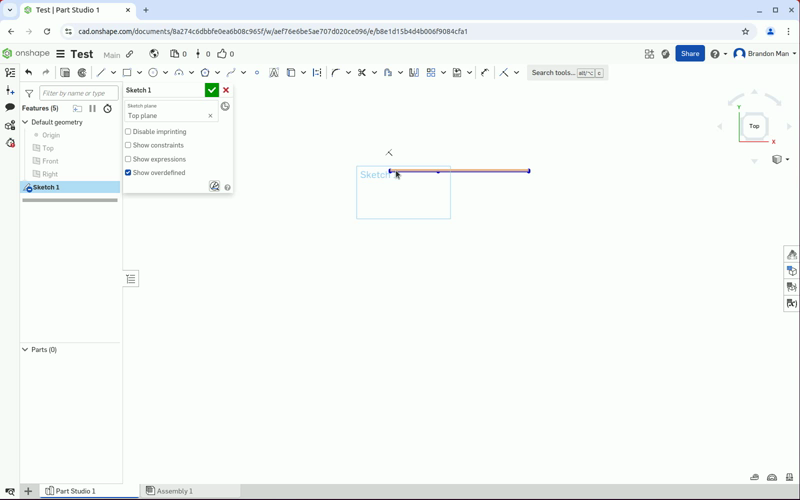
scroll(6)
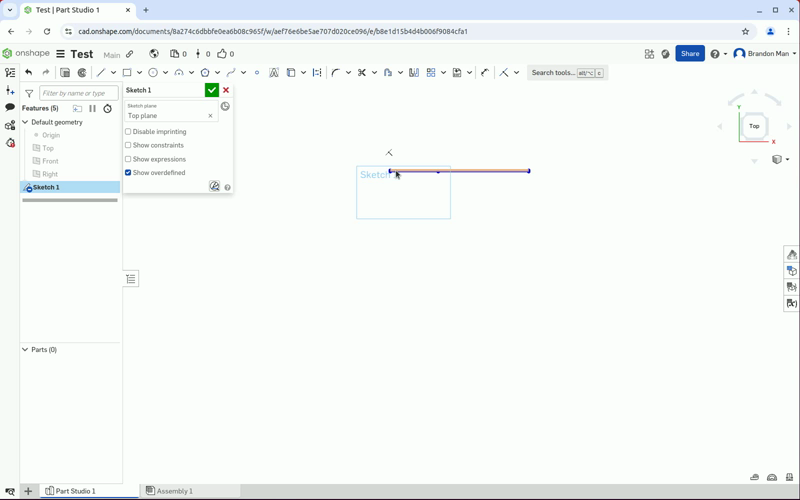
scroll(6)
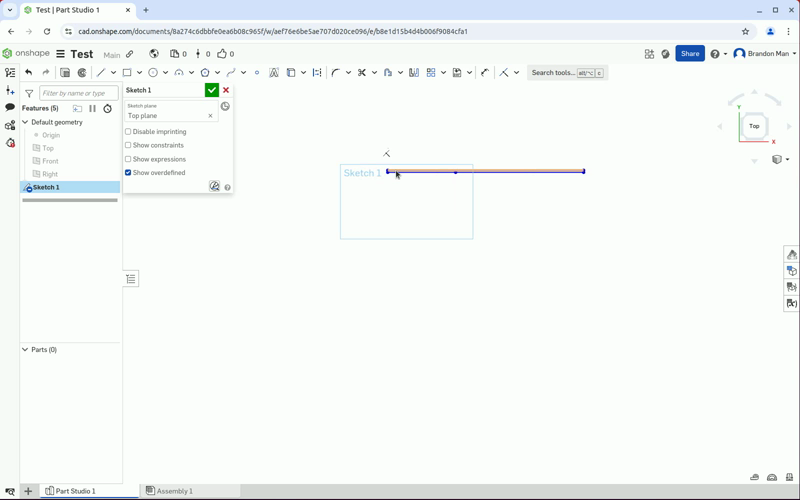
scroll(6)
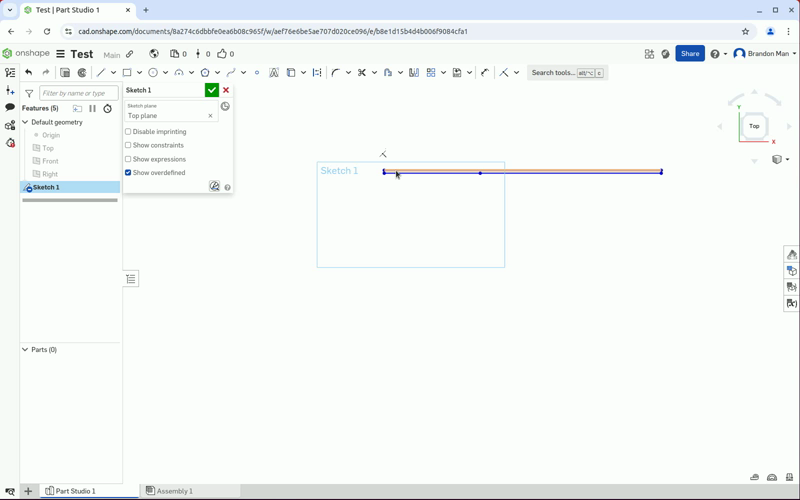
scroll(6)
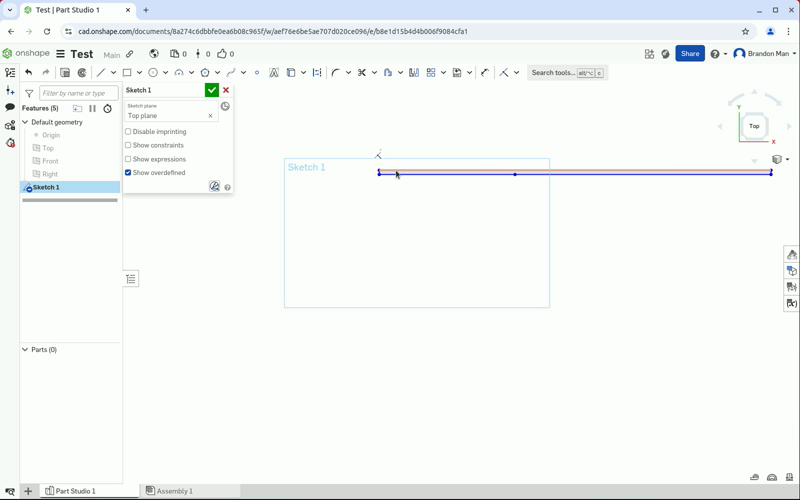
scroll(6)
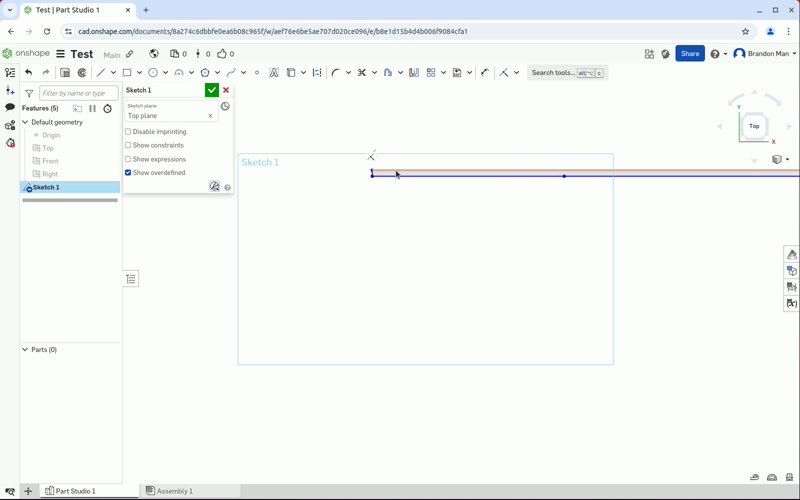
scroll(6)
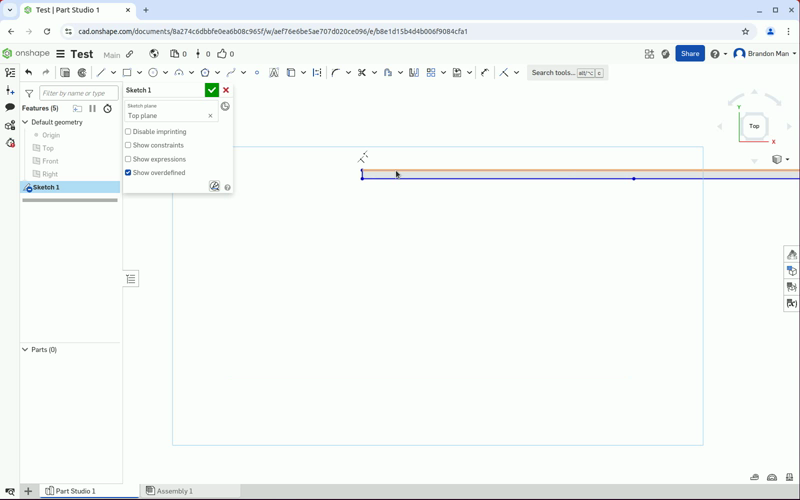
scroll(6)
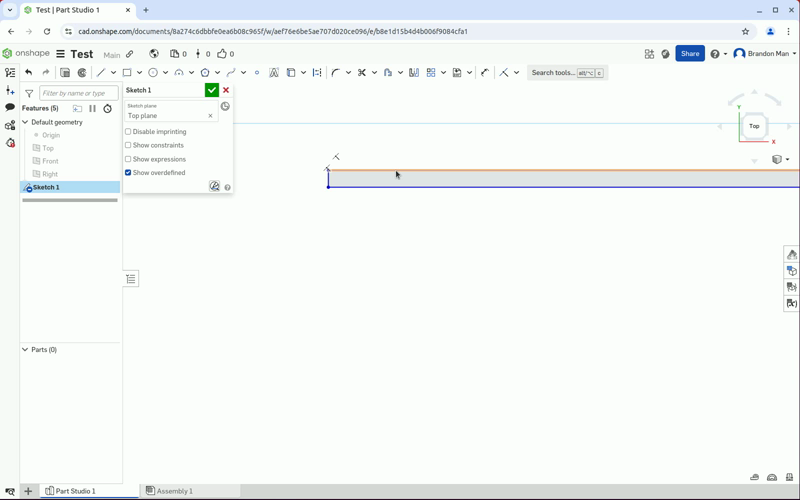
click(396, 170)
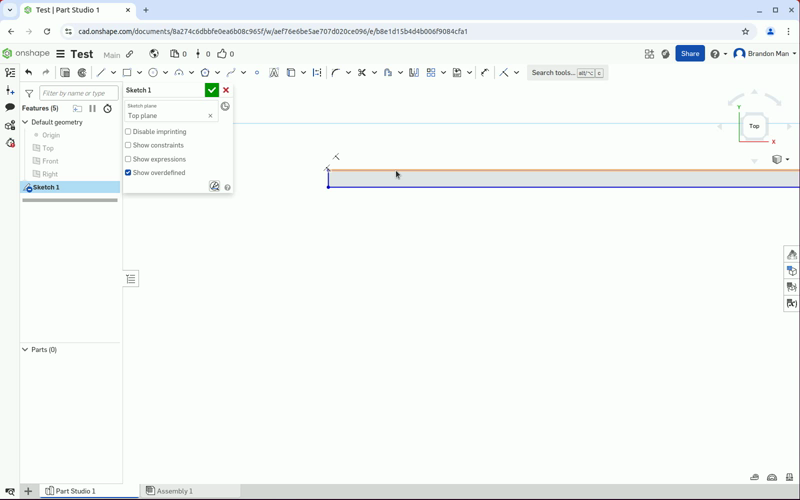
scroll(-6)
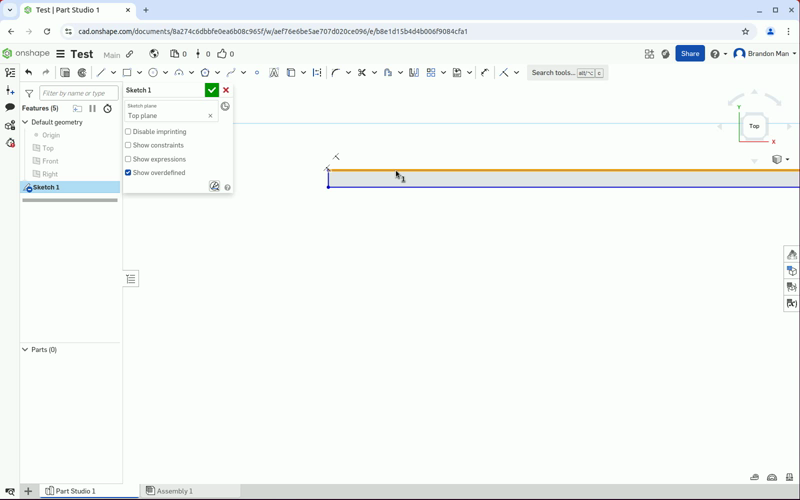
scroll(-6)
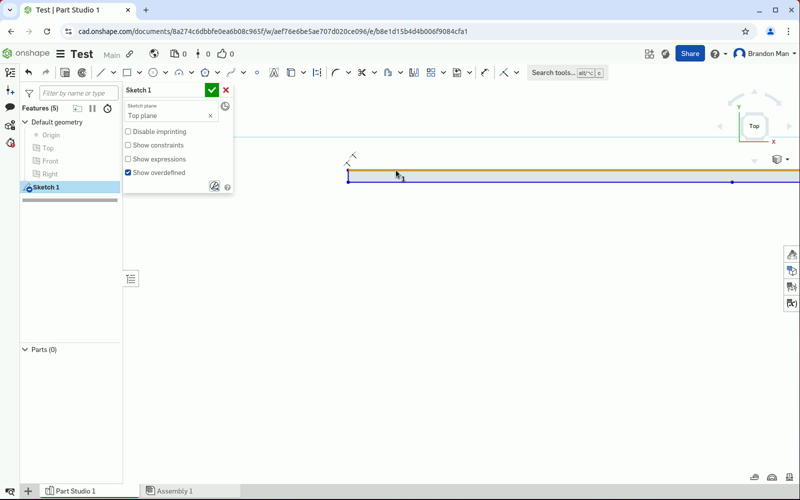
scroll(-6)
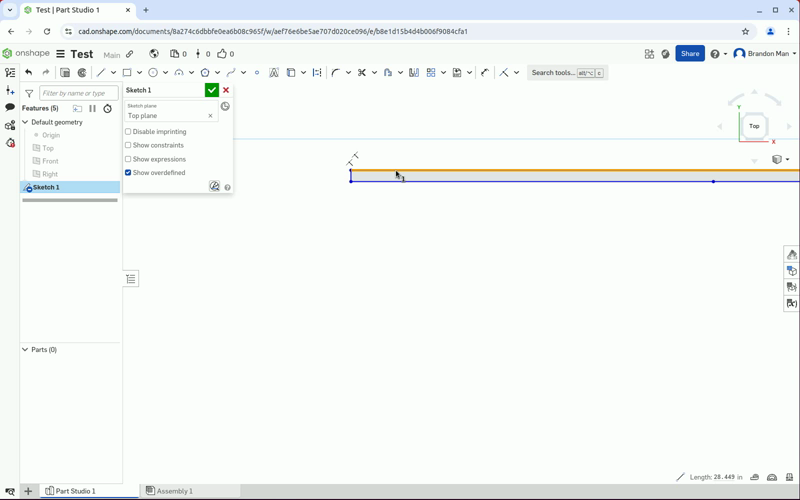
scroll(-6)
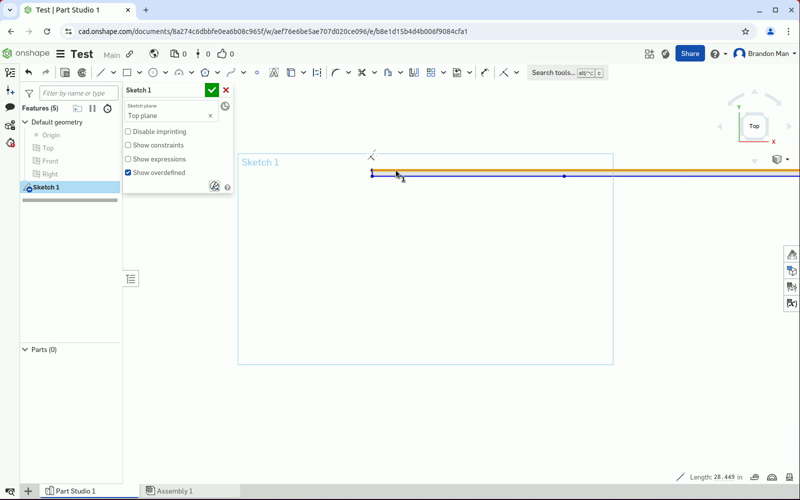
scroll(-6)
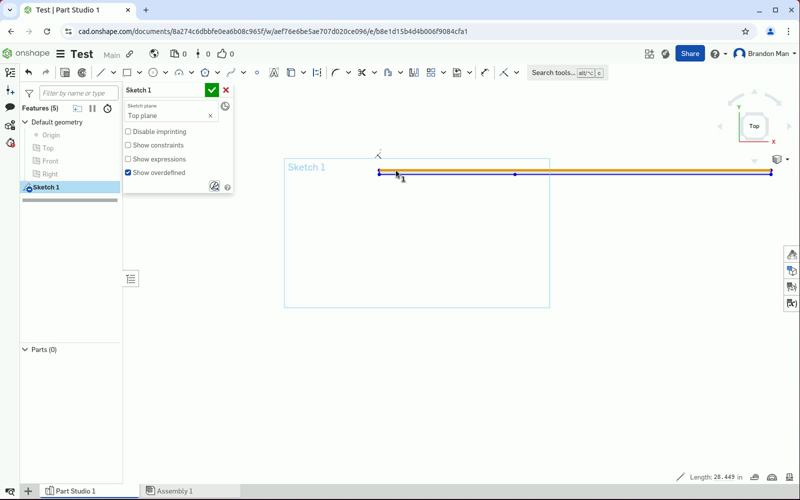
scroll(-6)
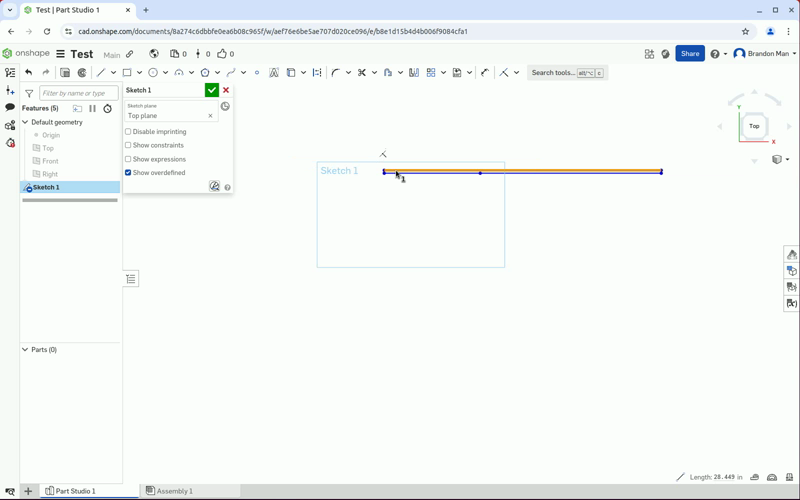
scroll(-6)
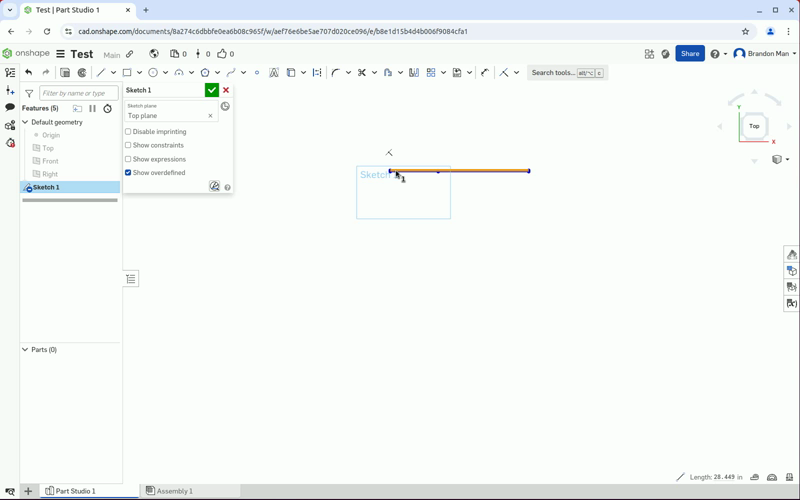
mouse_move(73, 352)
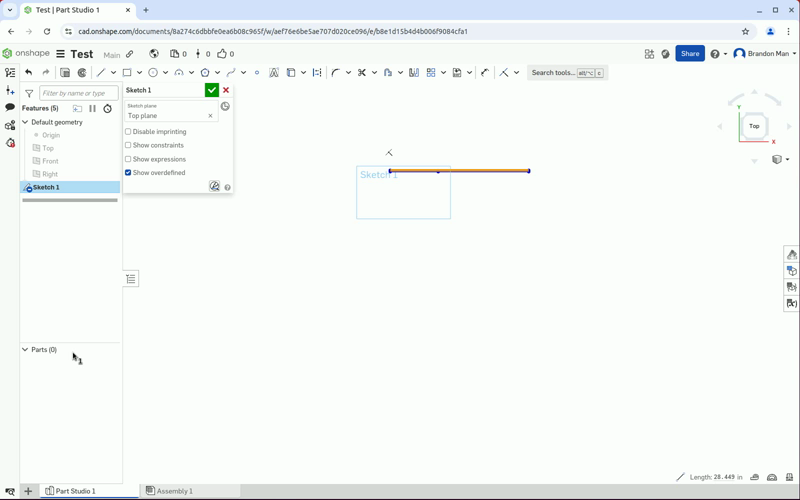
key(shift+y)
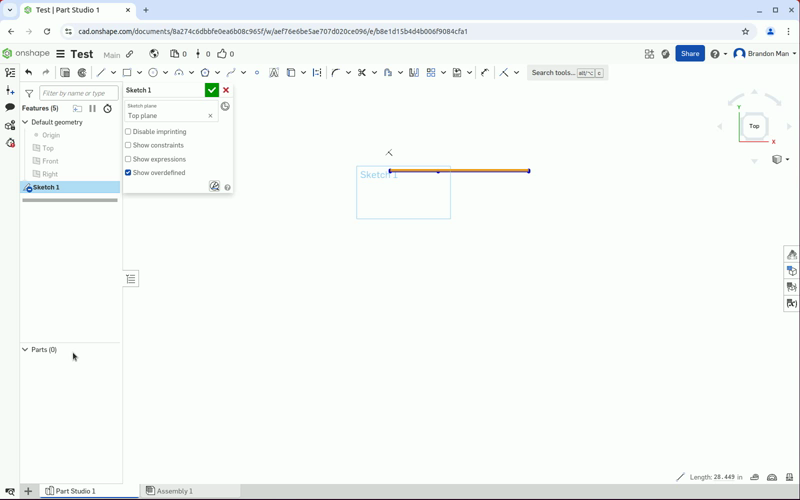
key(shift+e)
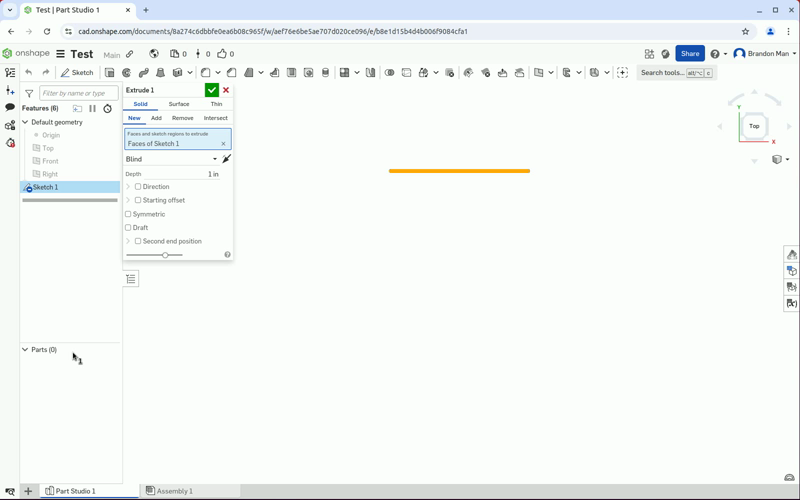
mouse_move(143, 106)
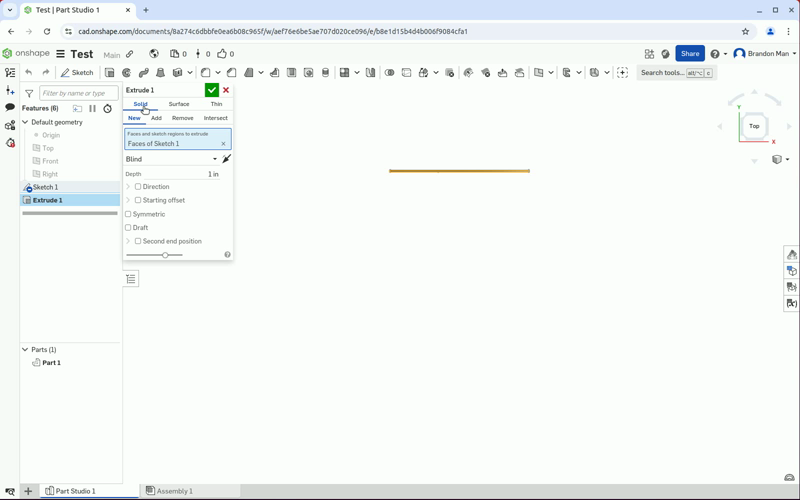
click(143, 106)
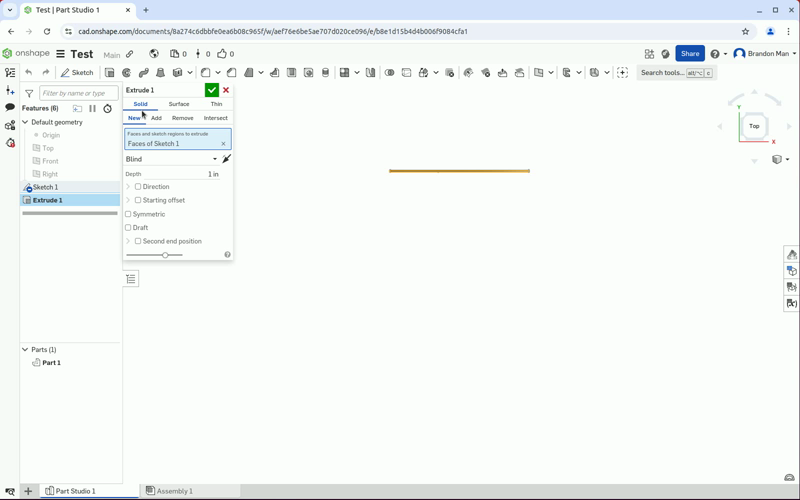
mouse_move(137, 120)
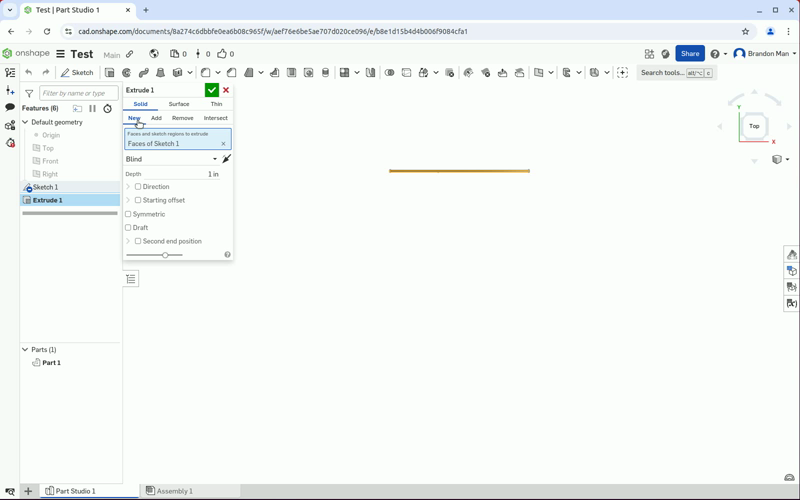
click(137, 120)
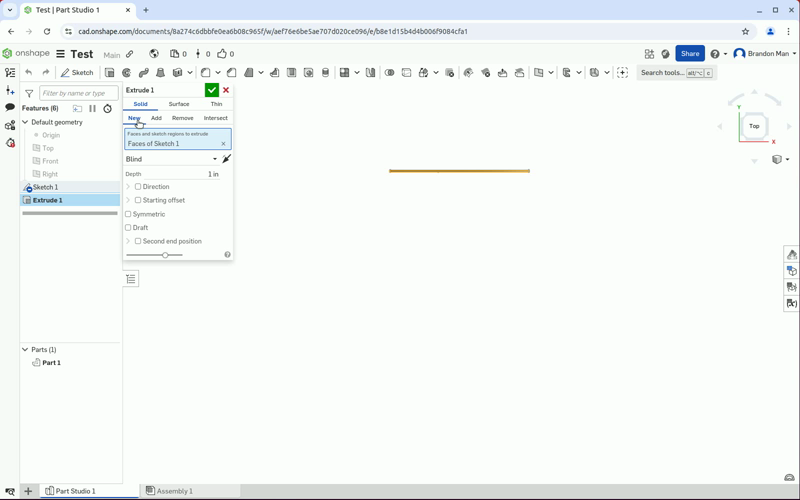
key(tab, 4)
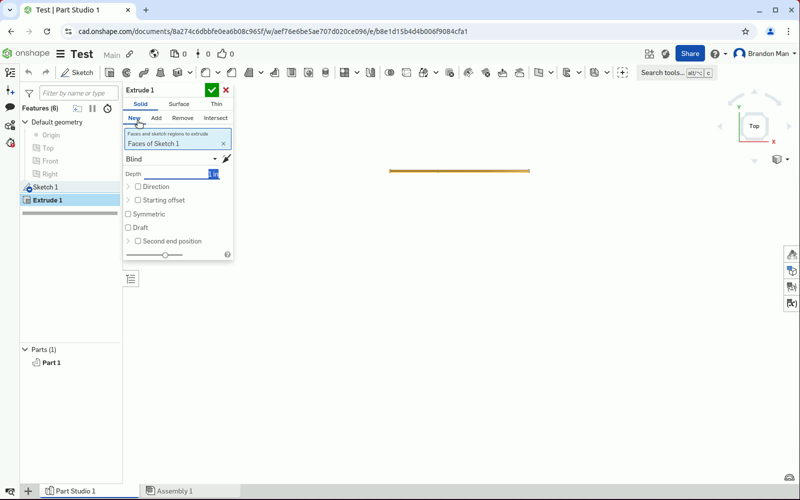
text(5.777)
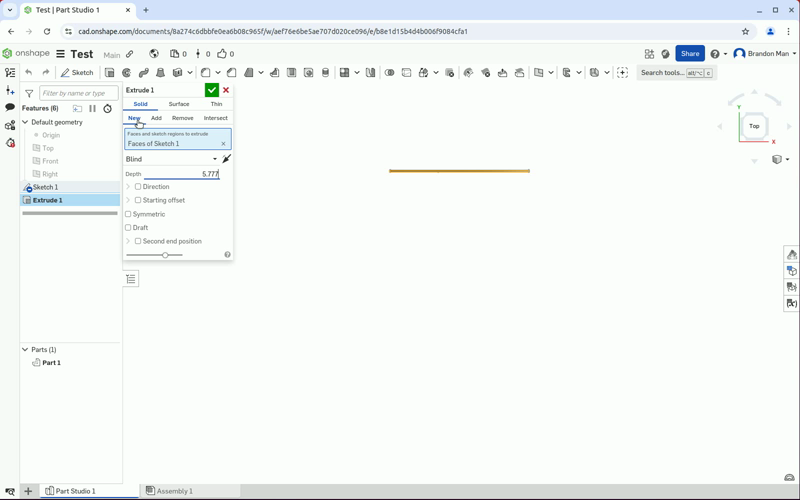
key(enter)
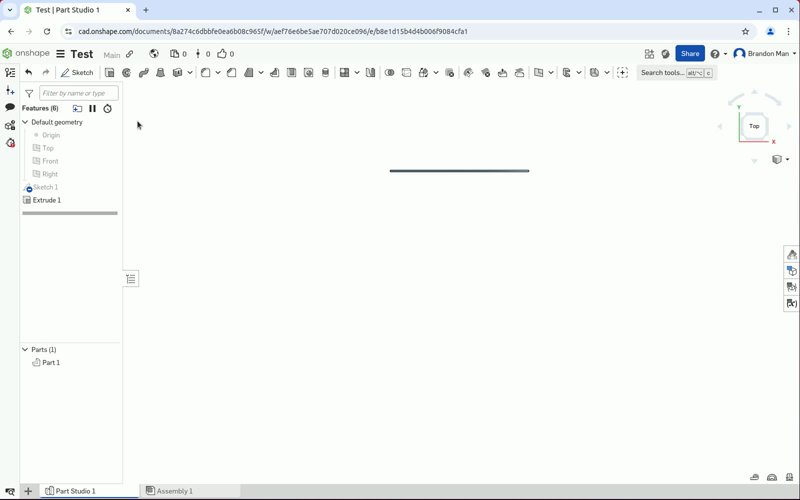
key(shift+h)
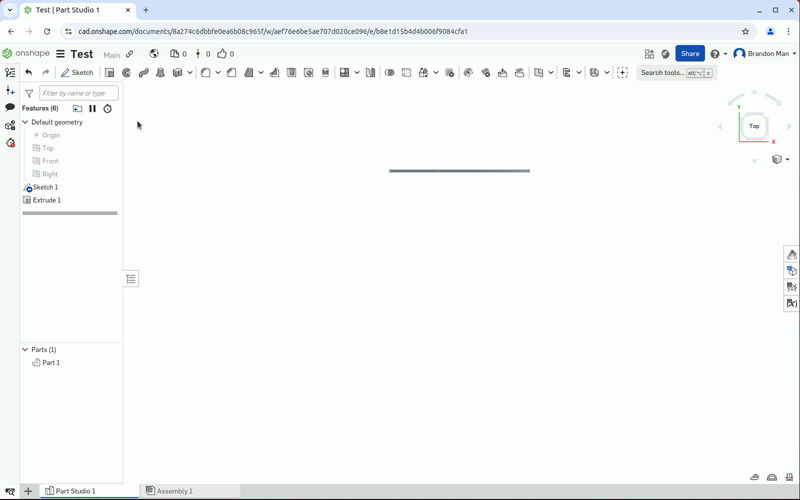
key(shift+h)
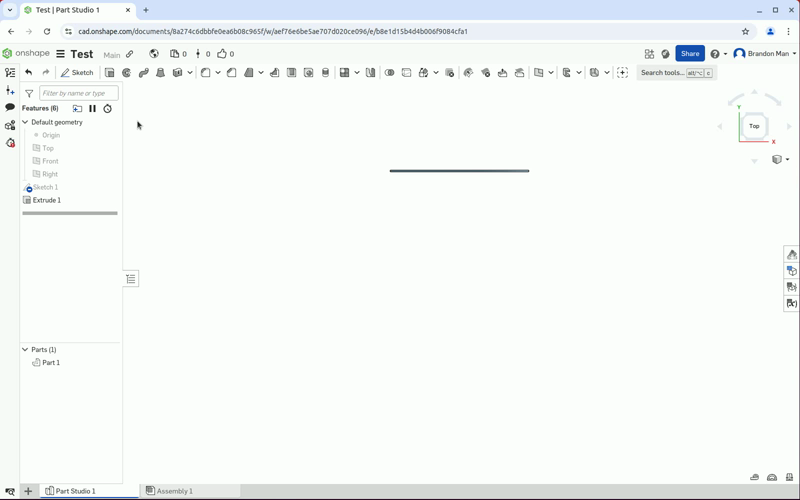
mouse_move(73, 189)
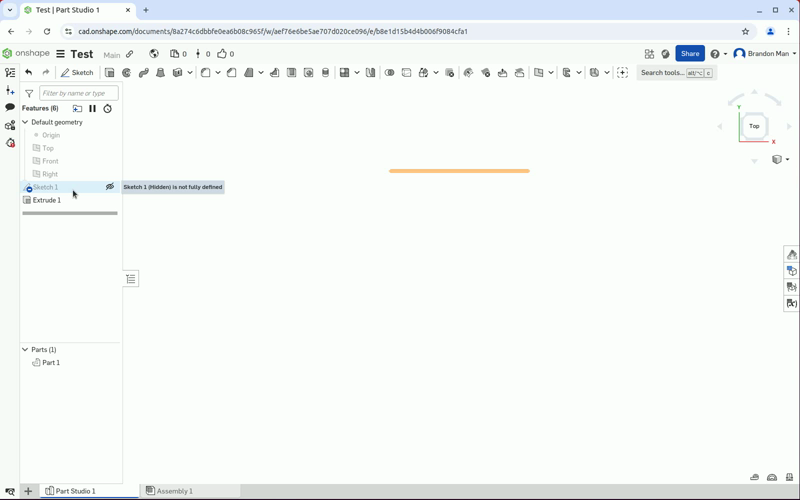
click(73, 189)
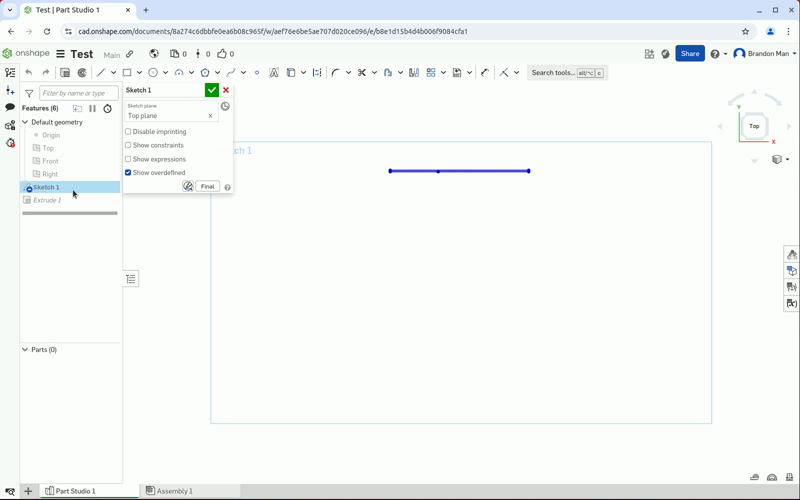
mouse_move(229, 92)
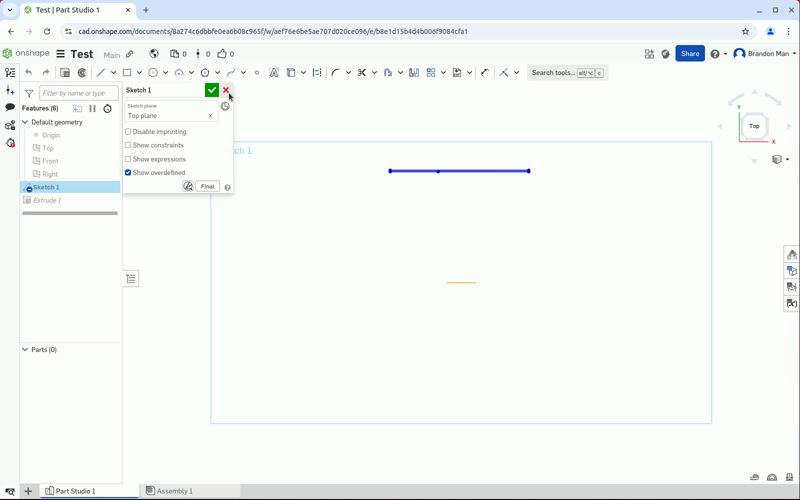
click(229, 92)
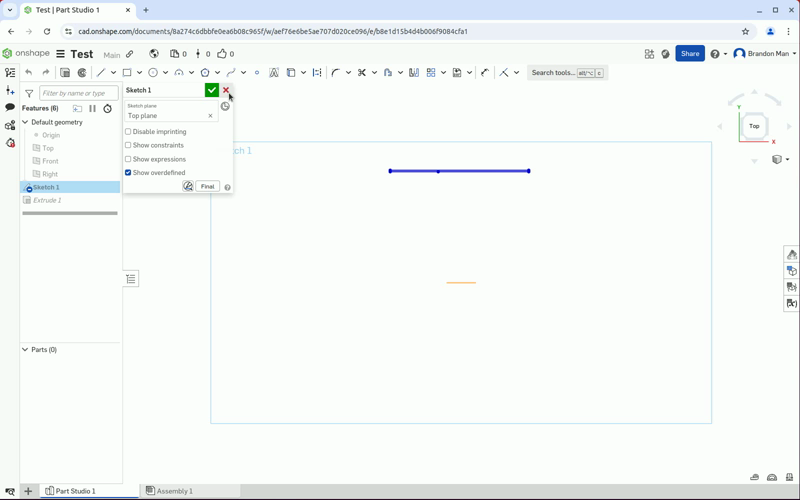
key(shift+s)
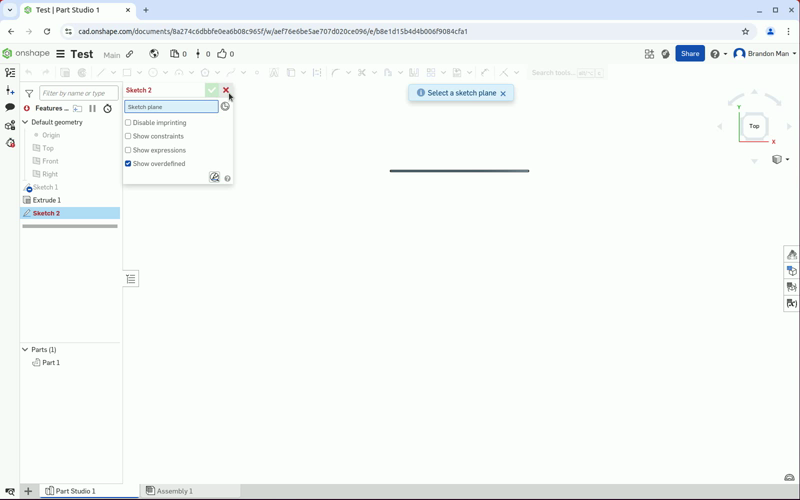
mouse_move(73, 150)
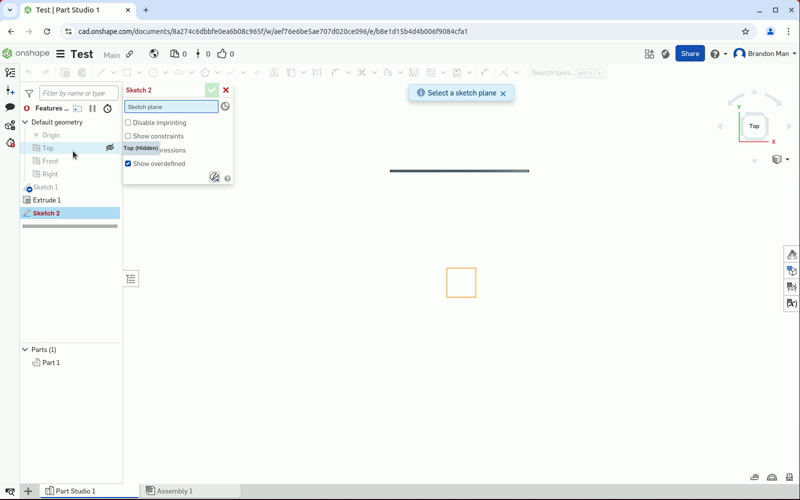
click(73, 150)
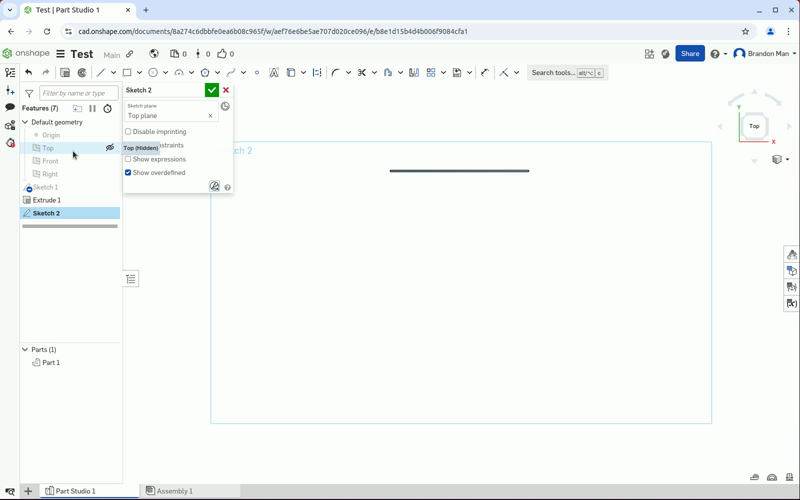
mouse_move(73, 352)
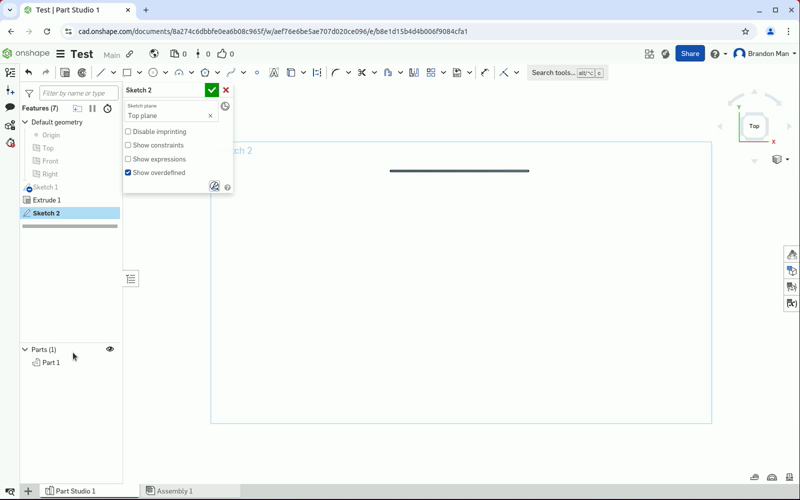
key(y)
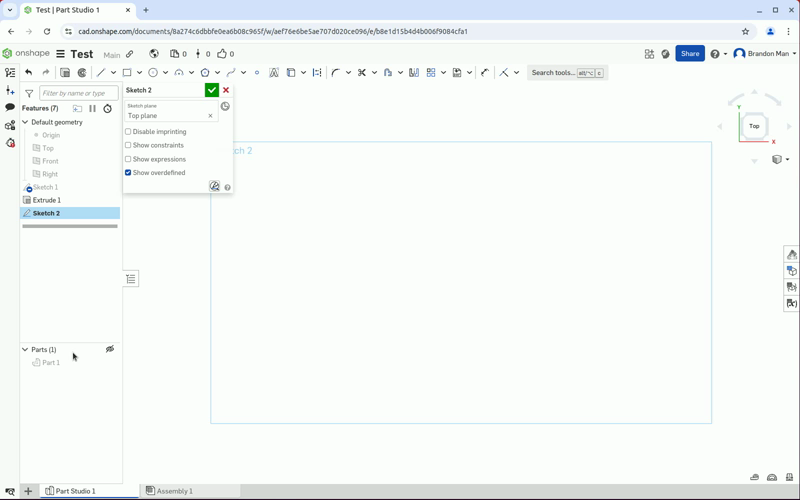
key(l)
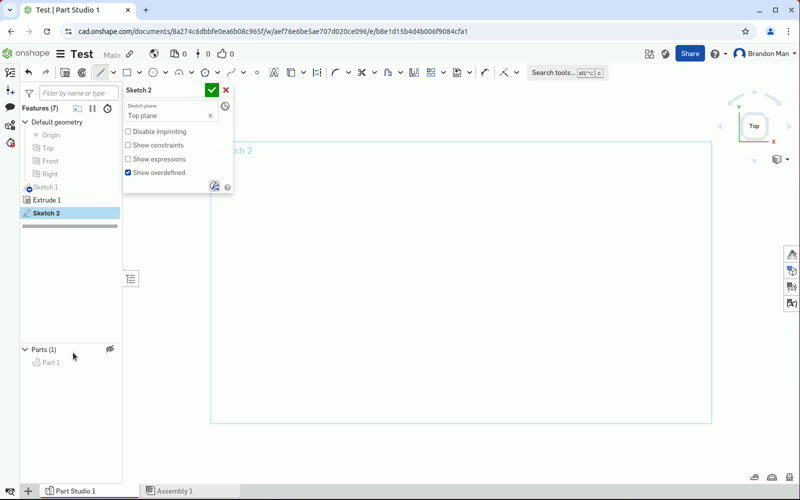
key_down(shift)
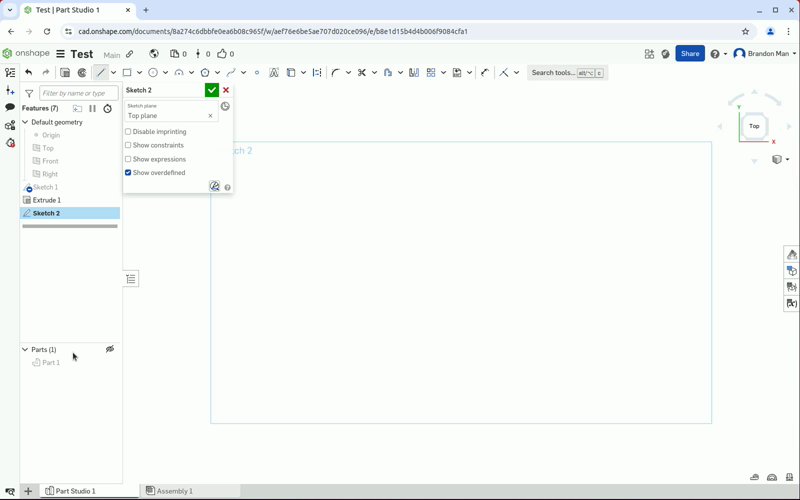
mouse_move(390, 171)
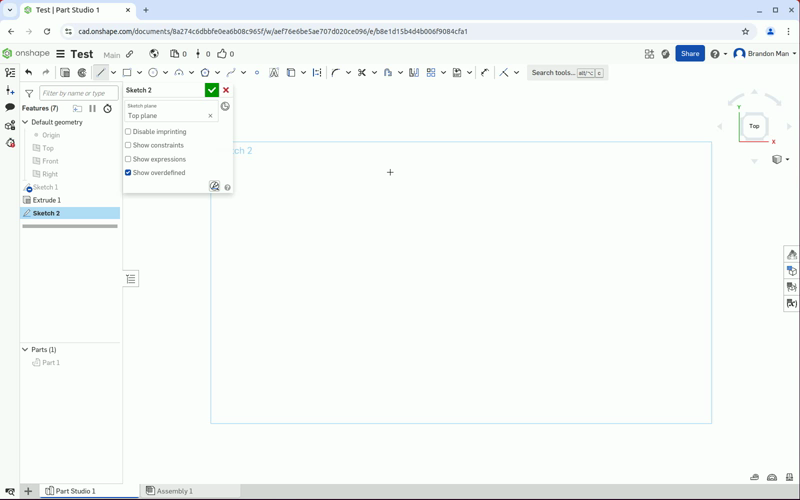
click(390, 171)
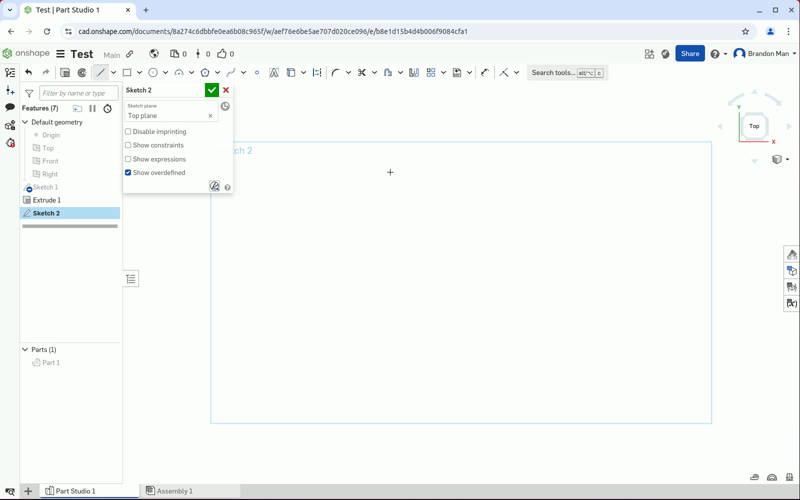
key_up(shift)
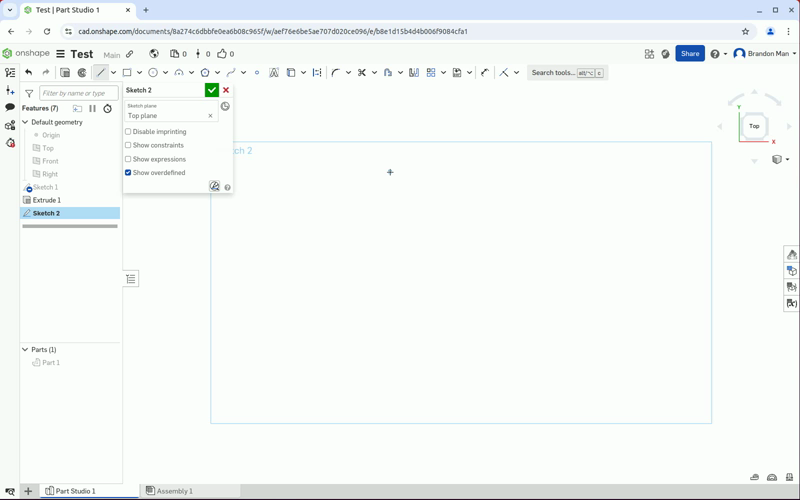
key_down(shift)
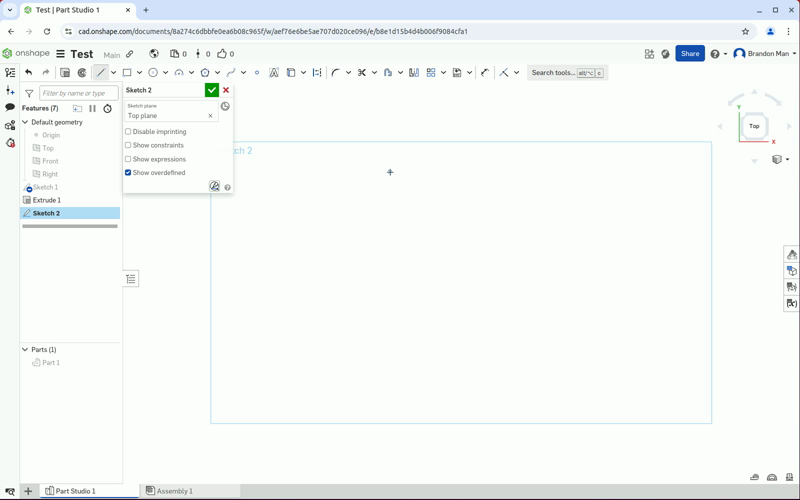
mouse_move(420, 171)
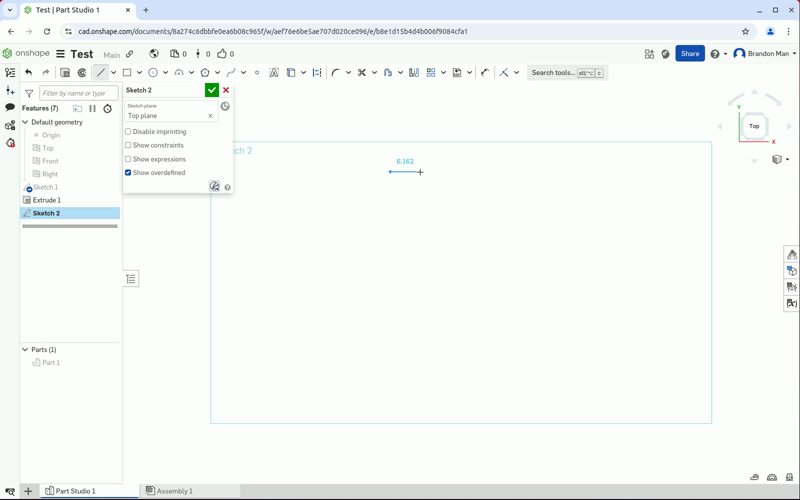
mouse_move(418, 199)
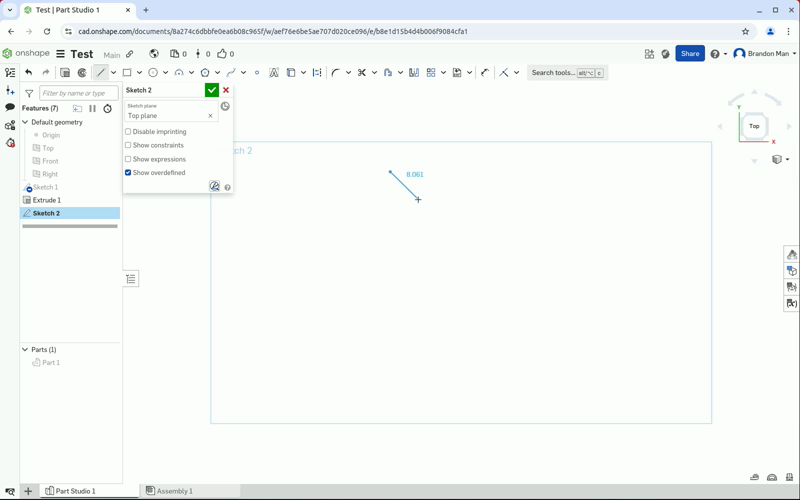
click(418, 199)
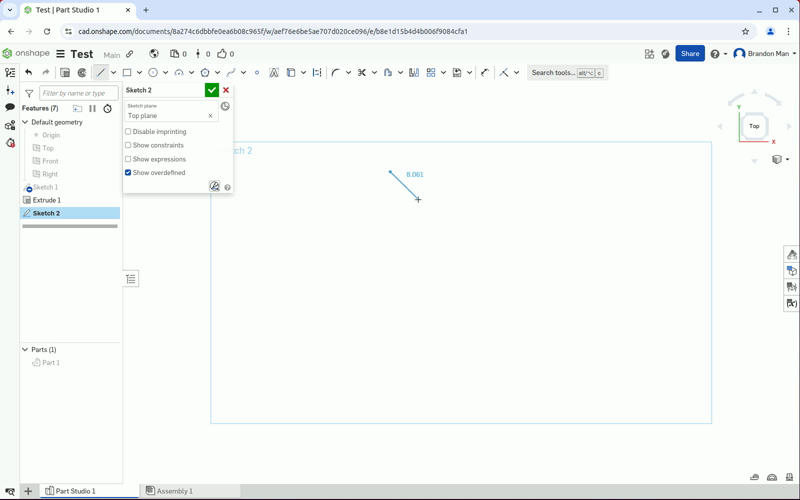
key_up(shift)
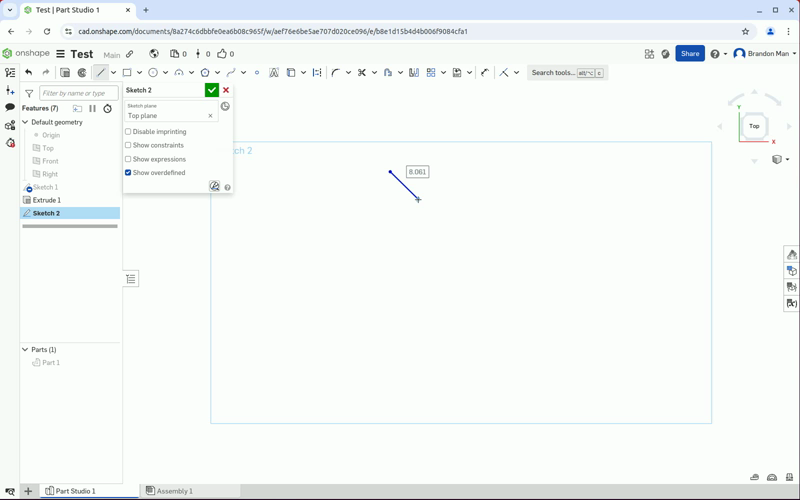
key_down(shift)
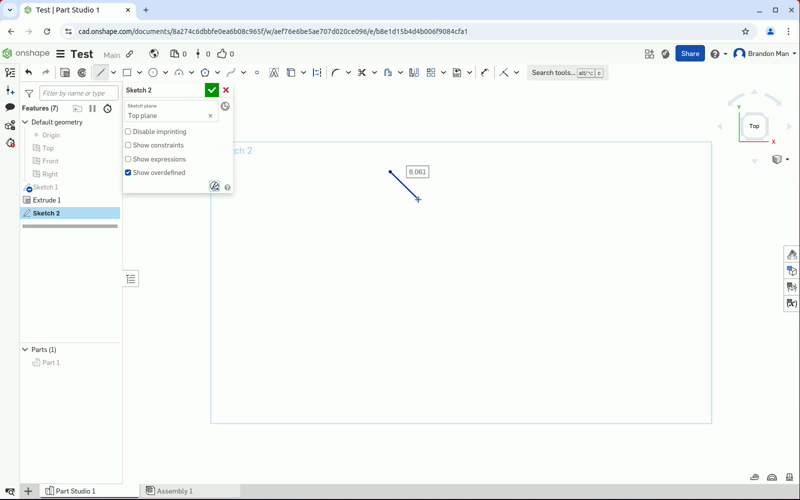
mouse_move(501, 199)
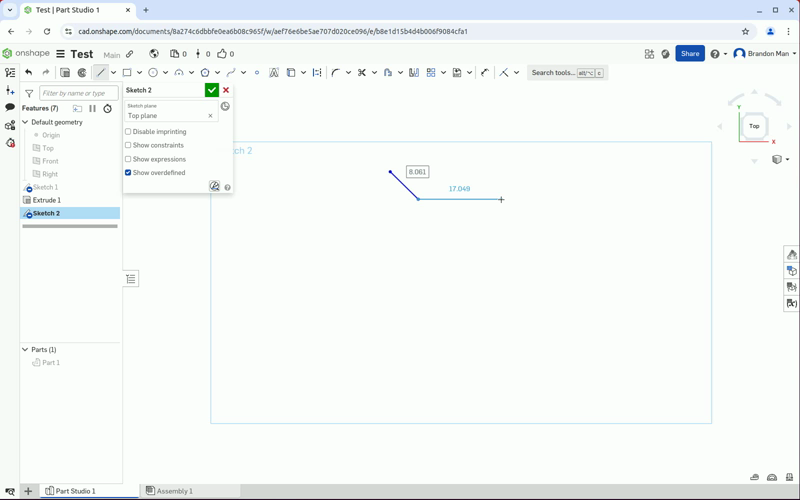
click(501, 199)
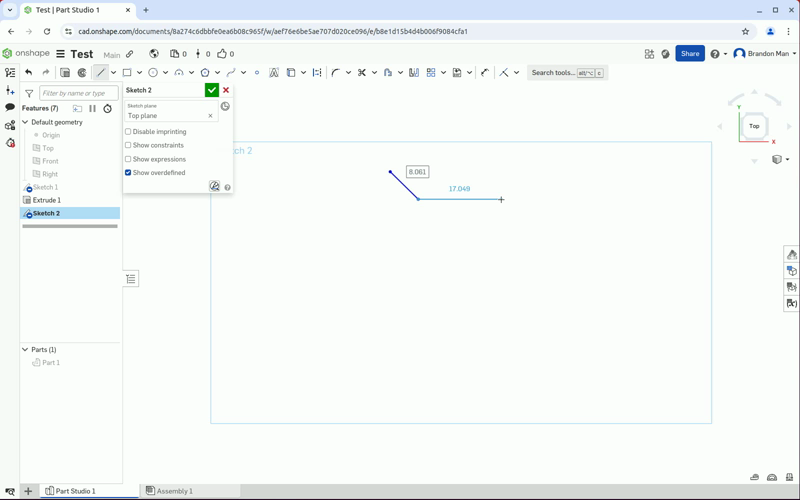
key_up(shift)
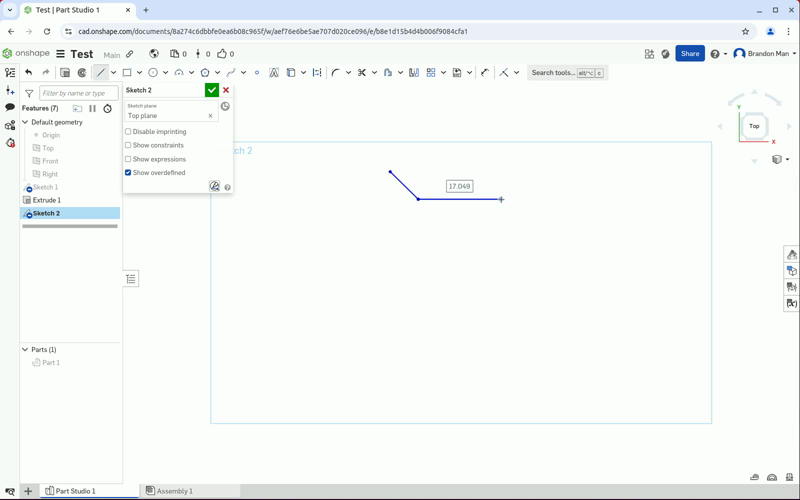
key_down(shift)
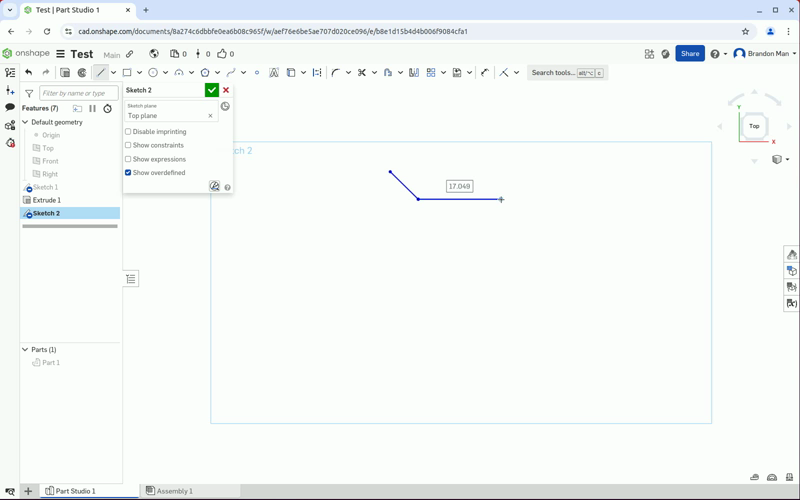
mouse_move(531, 199)
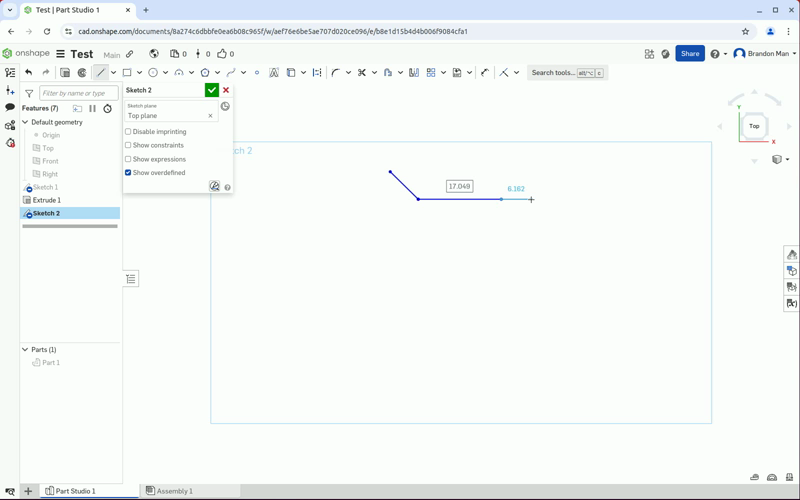
mouse_move(528, 171)
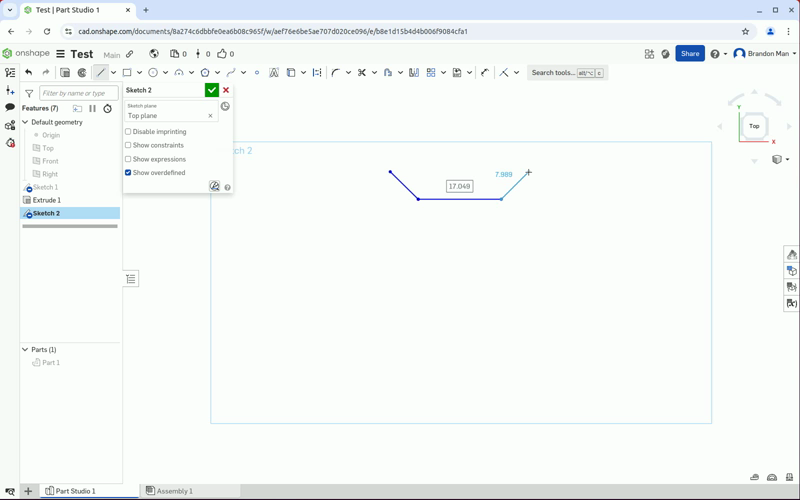
click(528, 171)
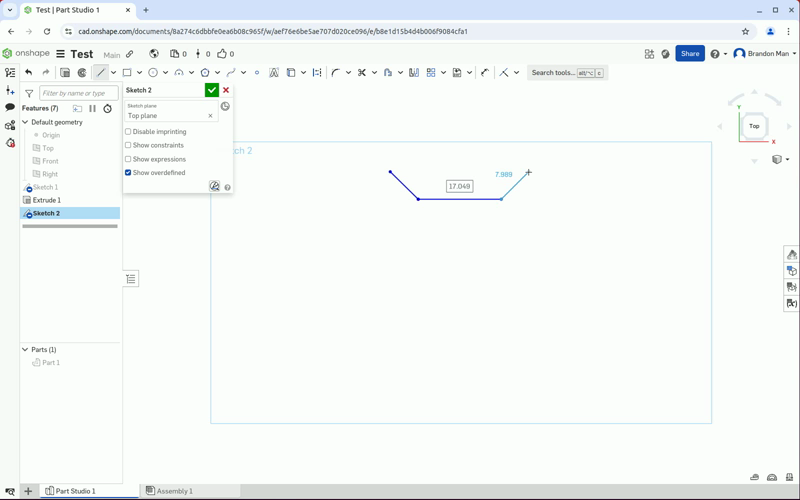
key_up(shift)
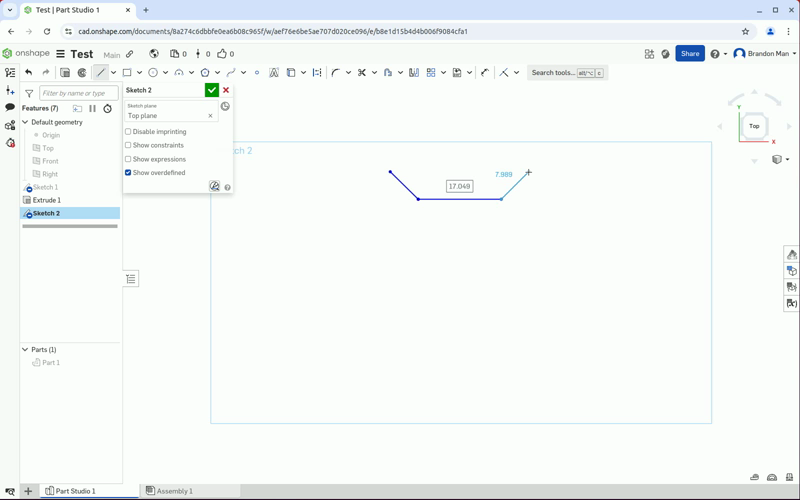
key_down(shift)
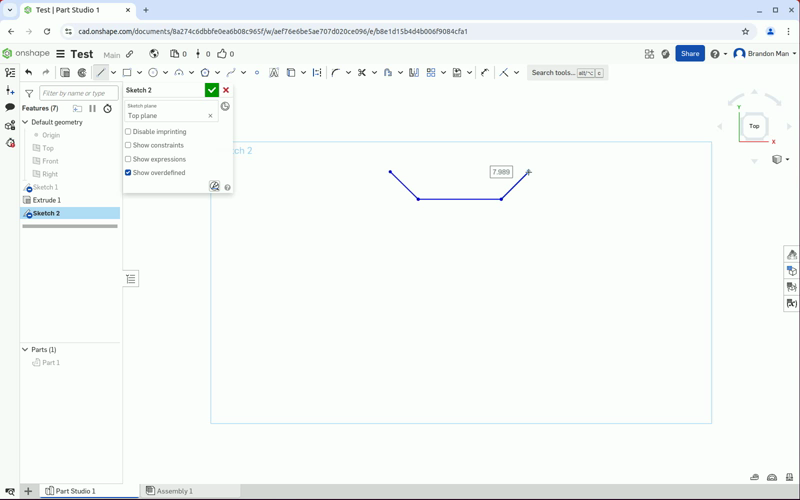
mouse_move(438, 171)
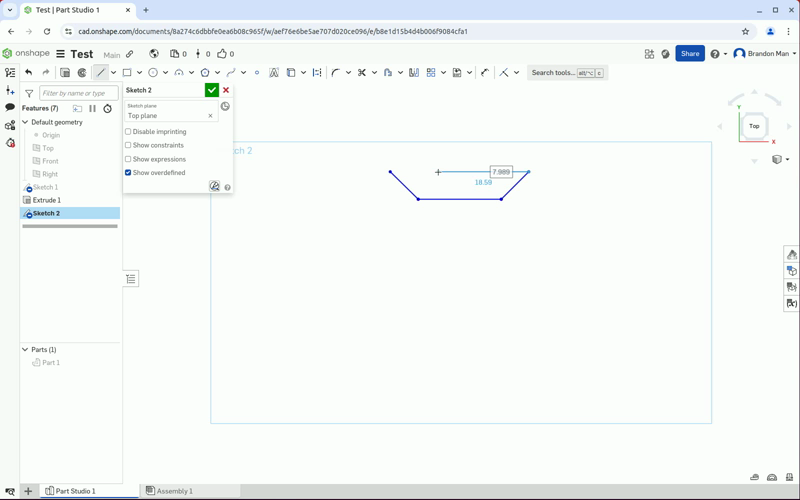
click(438, 171)
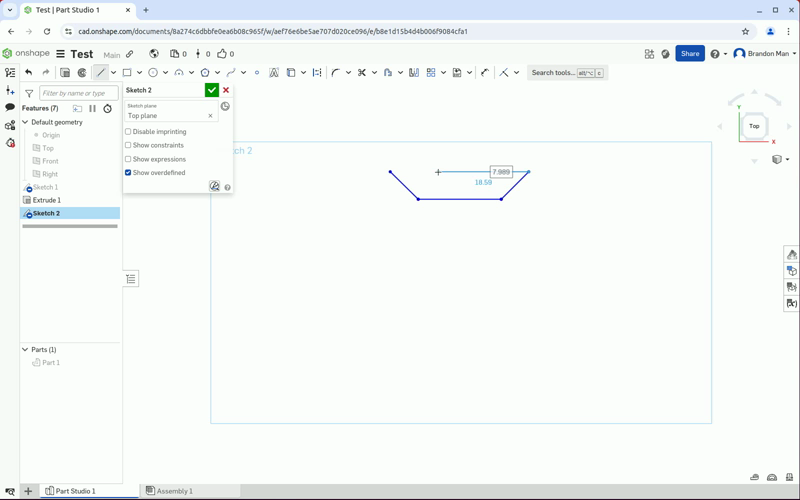
key_up(shift)
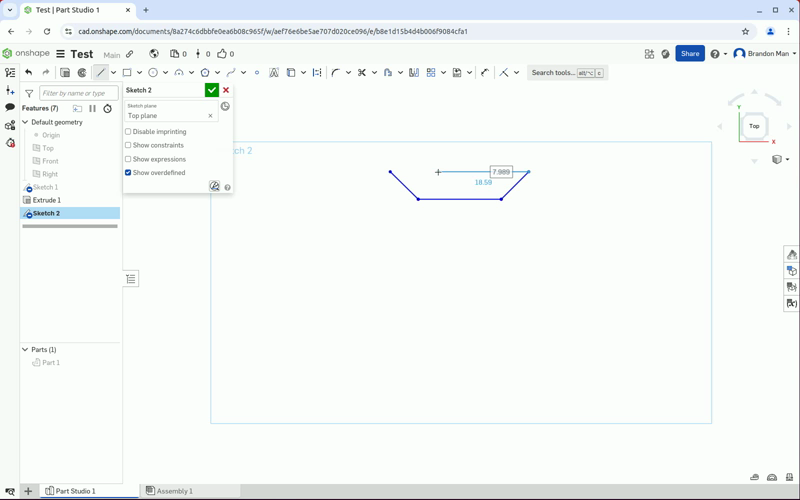
mouse_move(468, 171)
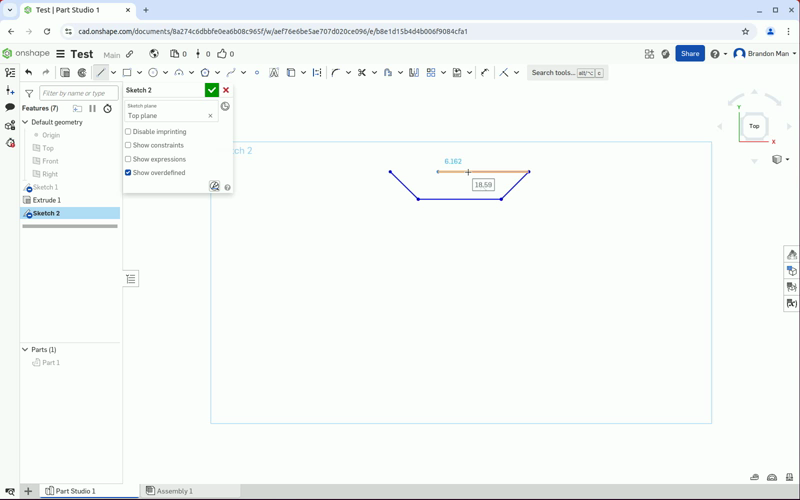
key_down(shift)
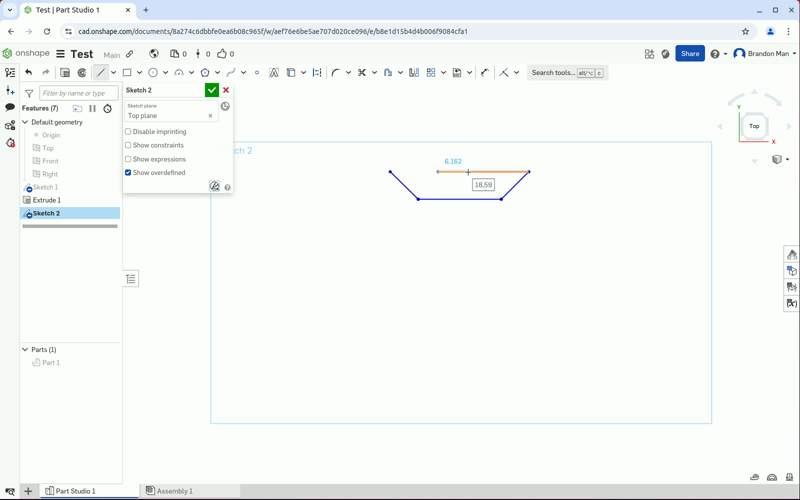
mouse_move(390, 171)
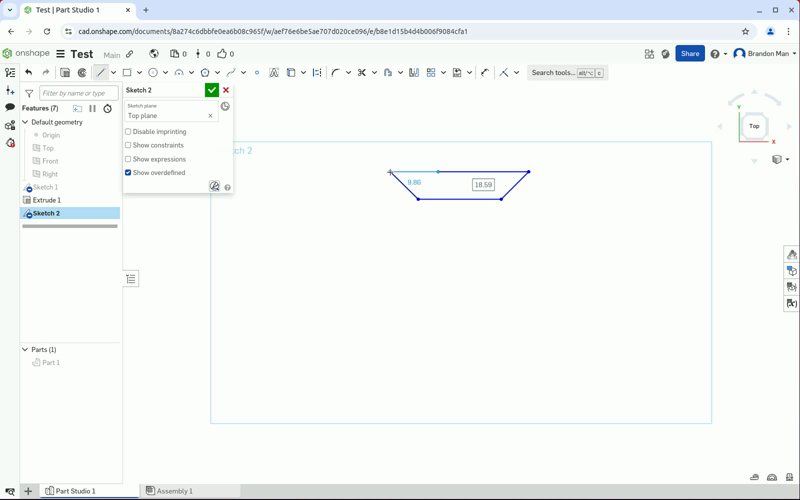
key_up(shift)
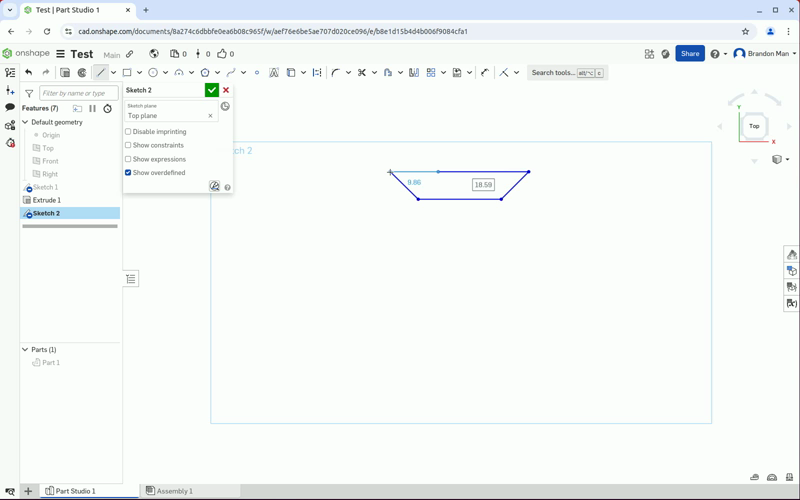
click(390, 171)
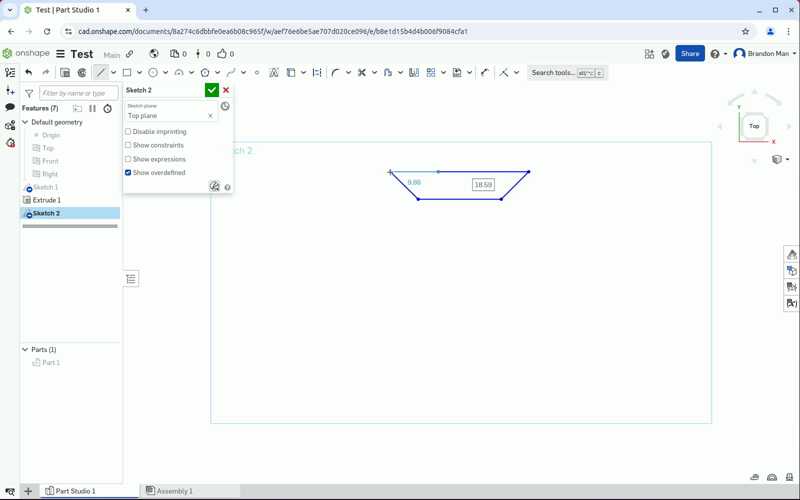
key(esc)
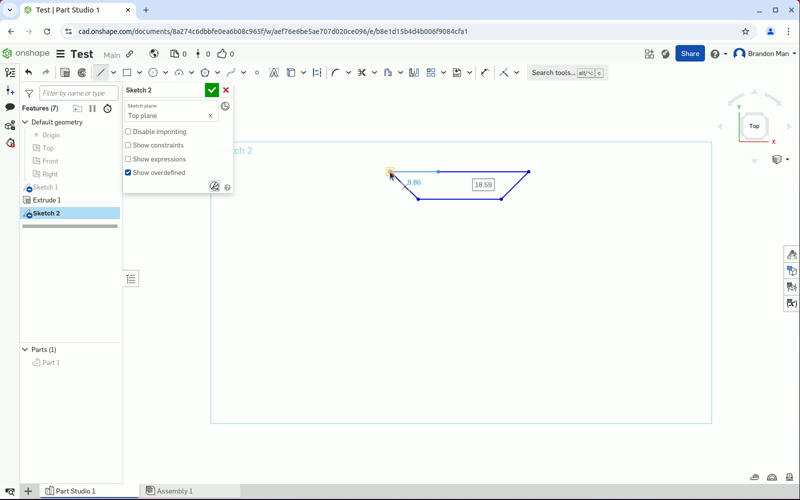
mouse_move(477, 174)
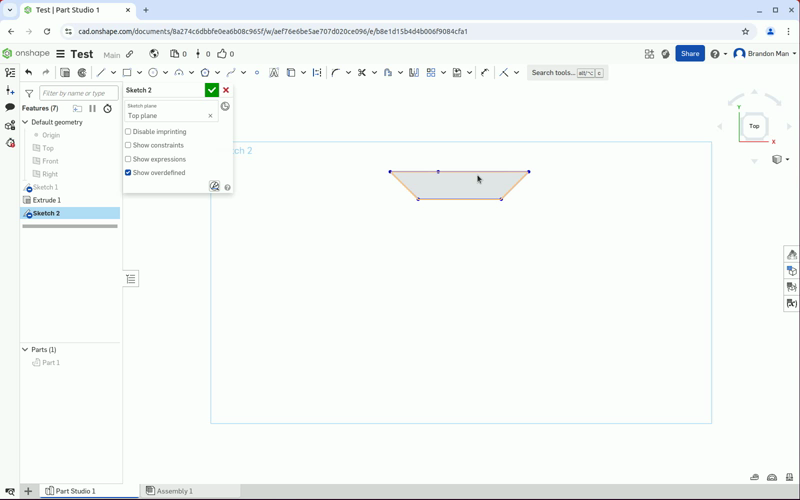
click(477, 174)
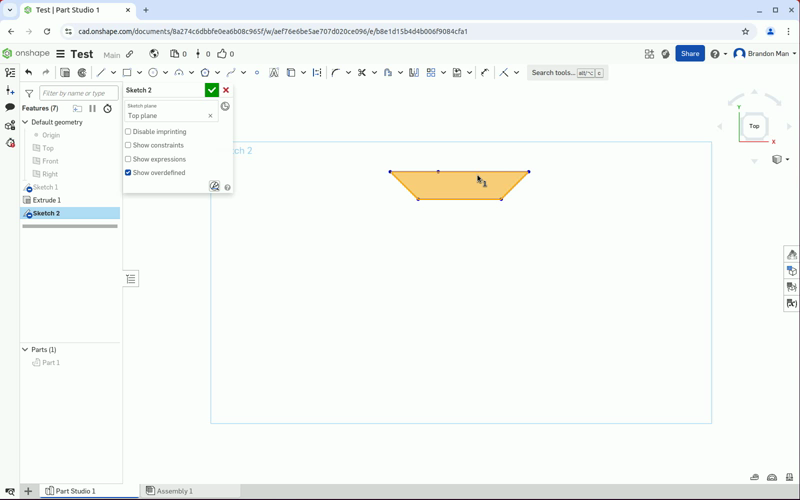
mouse_move(73, 352)
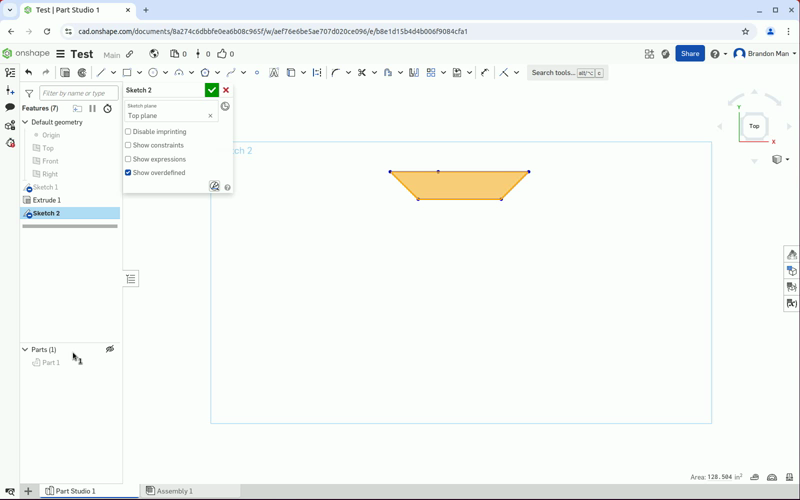
key(shift+y)
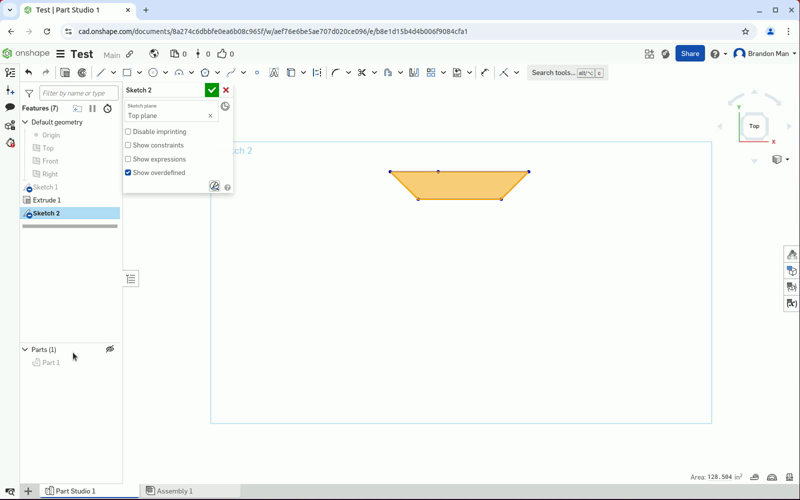
key(shift+e)
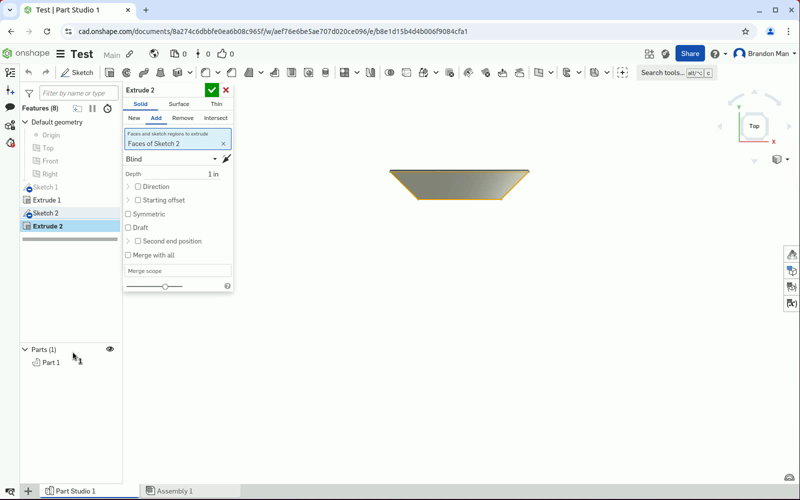
mouse_move(143, 106)
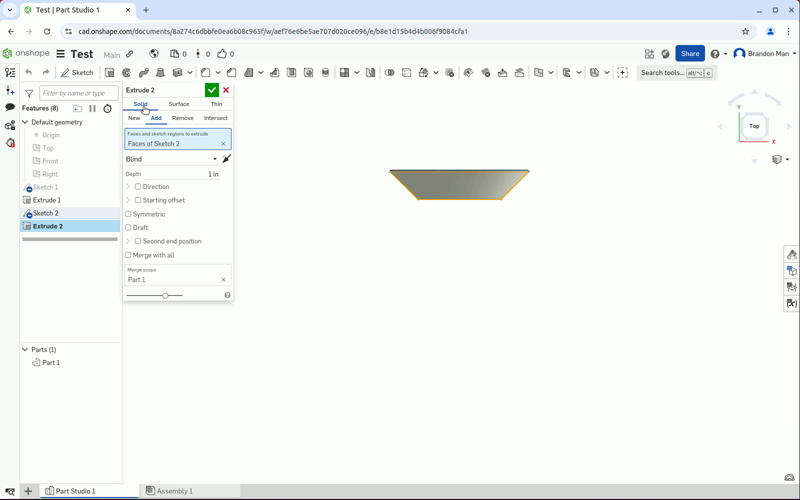
click(143, 106)
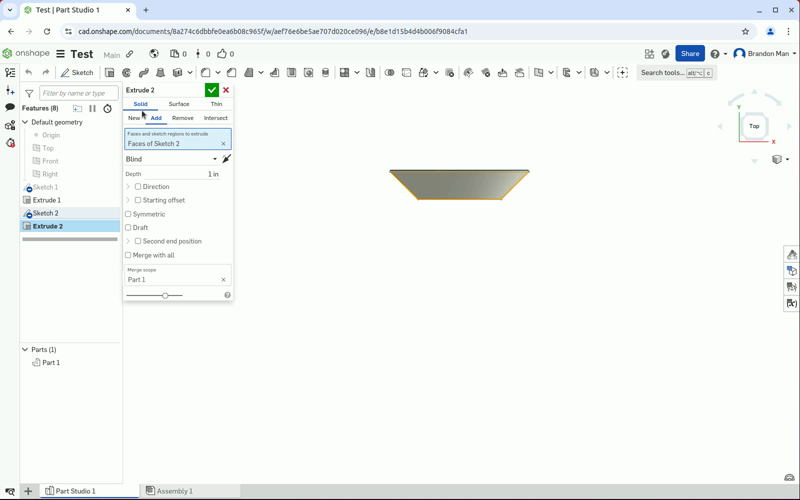
mouse_move(137, 120)
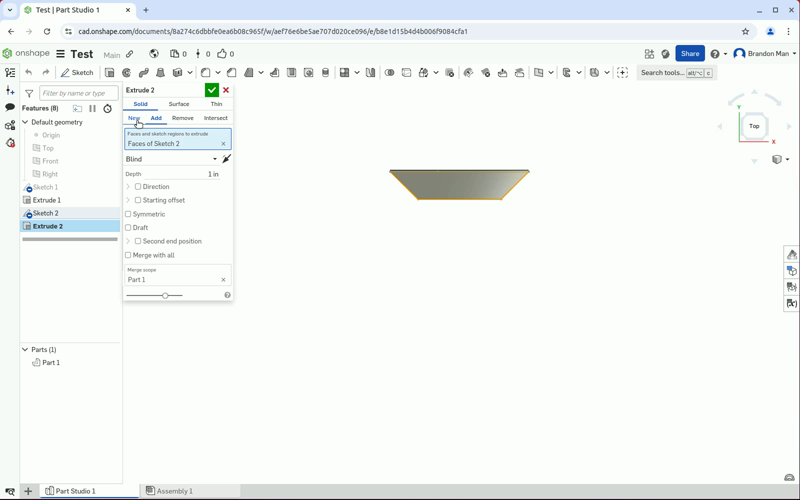
click(137, 120)
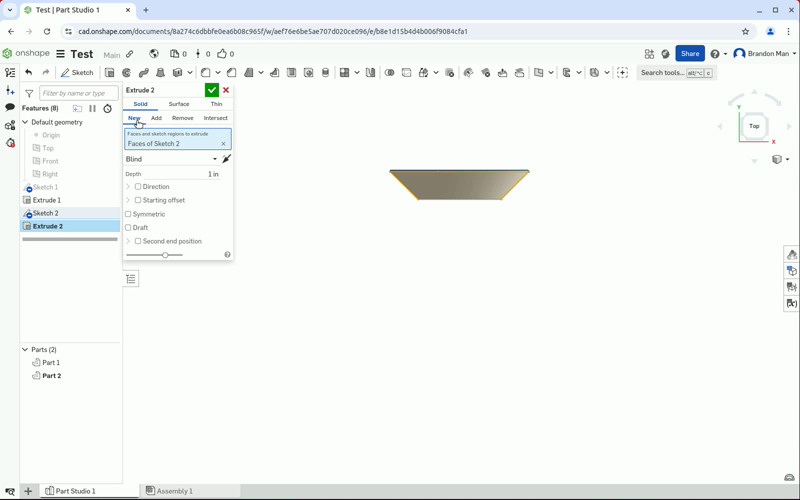
key(tab, 4)
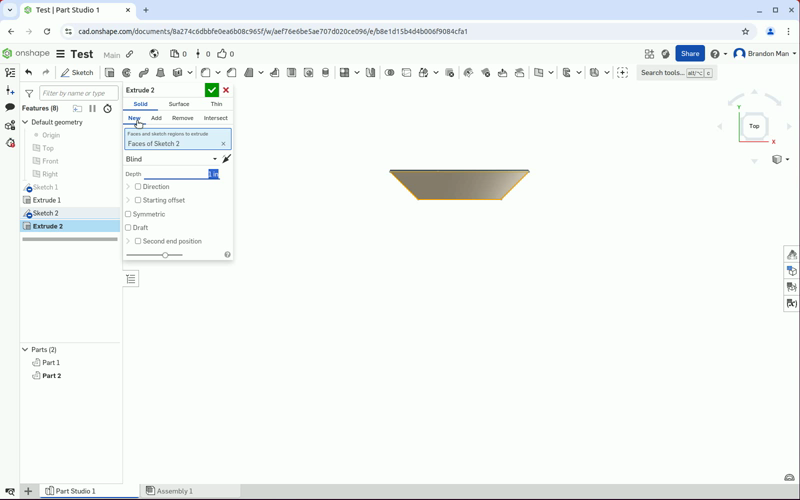
text(0.241)
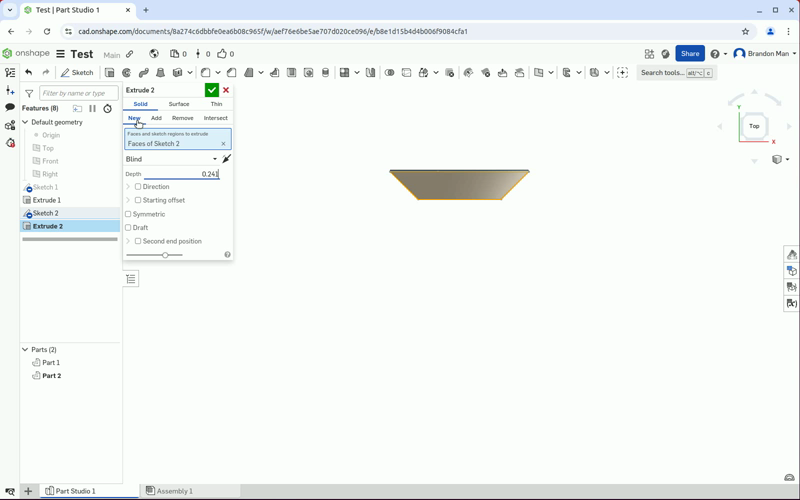
key(enter)
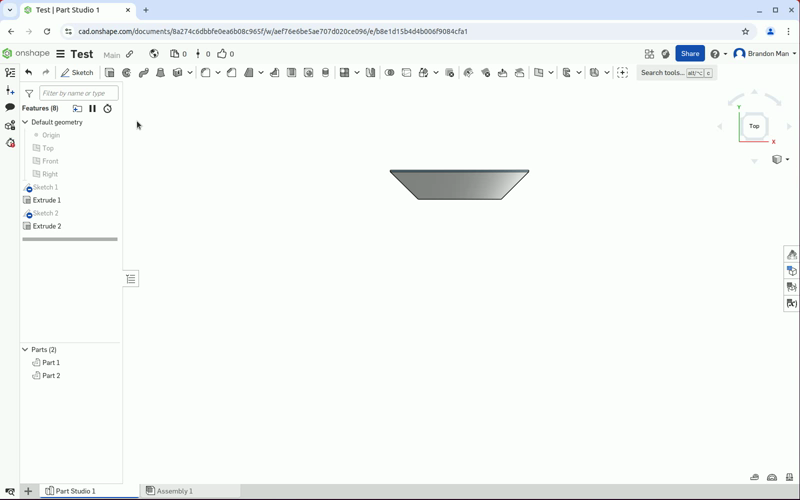
key(shift+h)
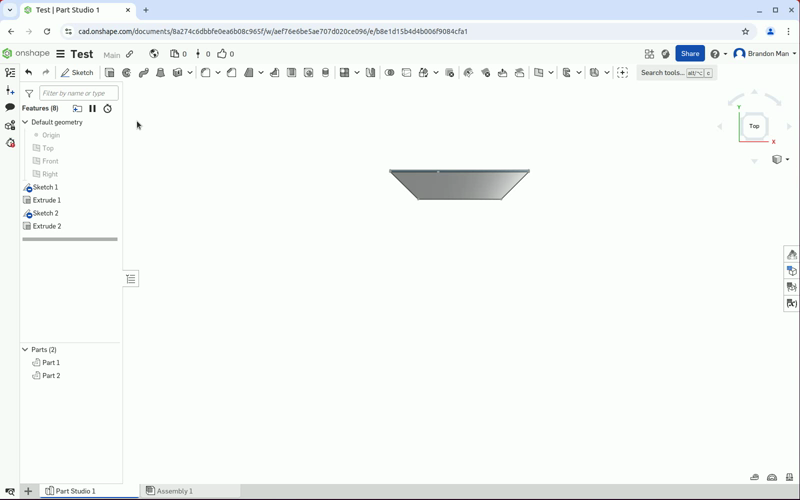
key(shift+h)
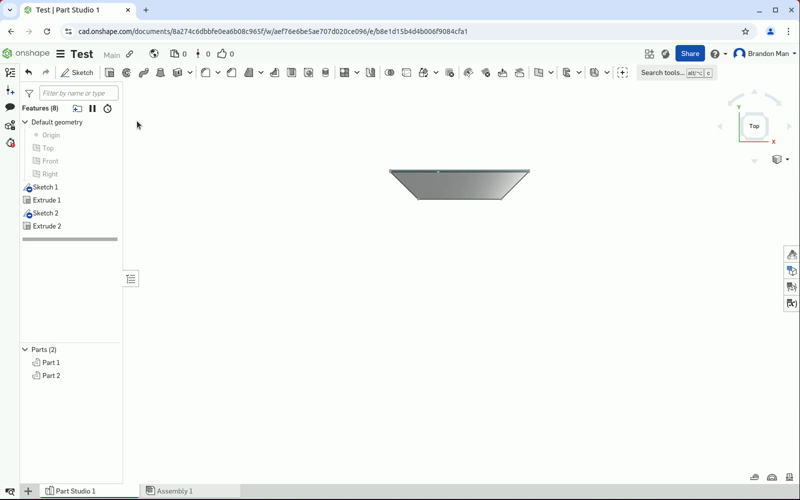
key(shift+7)
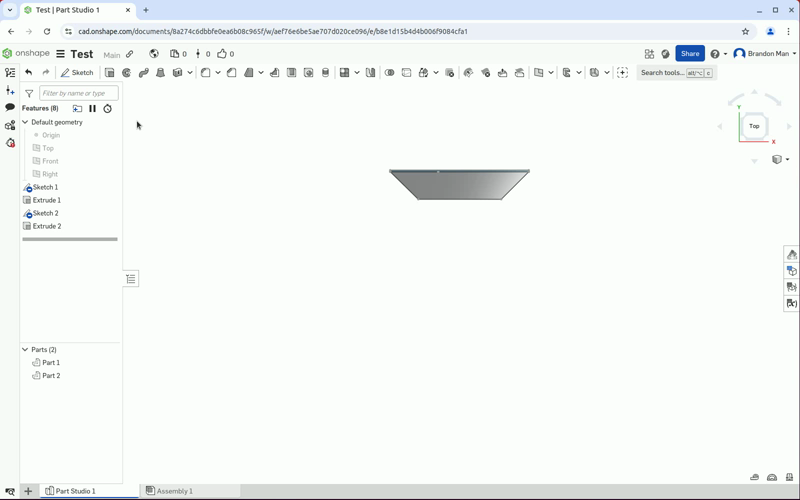
key(up, 3)
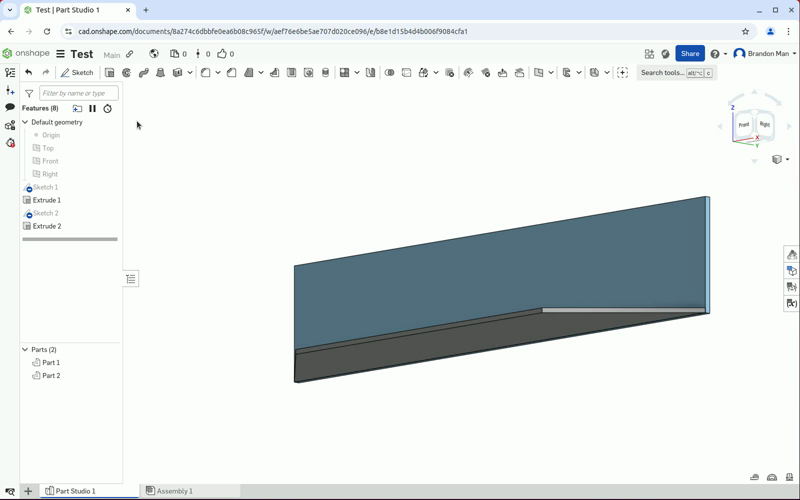
key(left, 3)
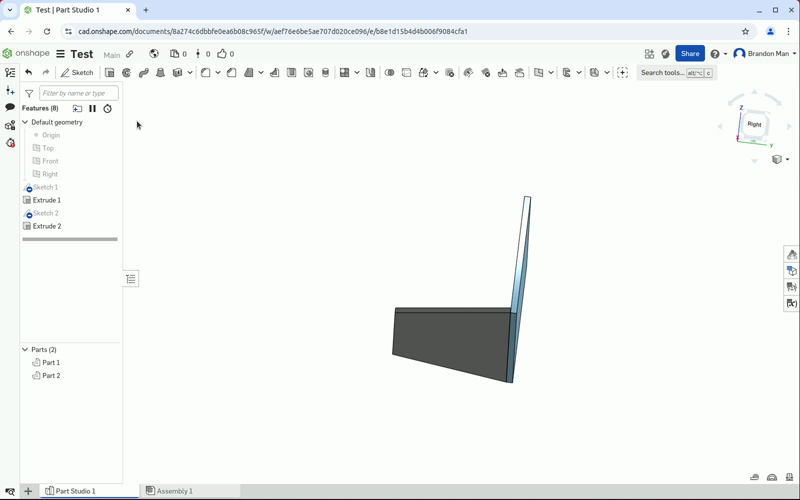
key(right, 3)
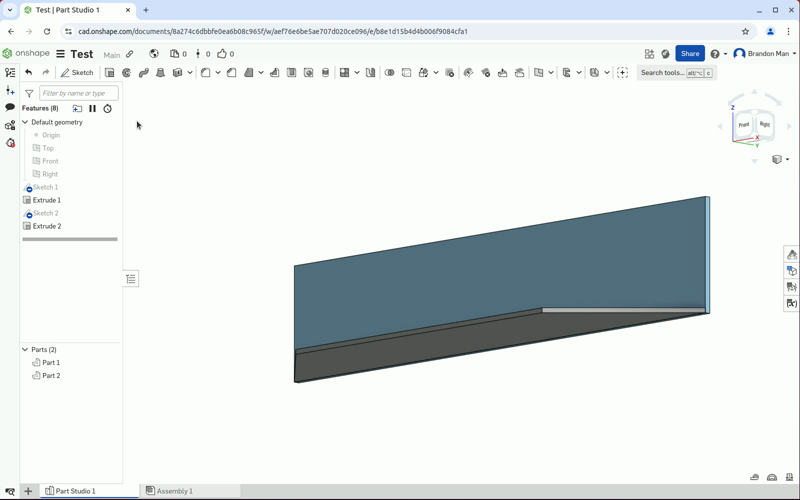
key(down, 3)
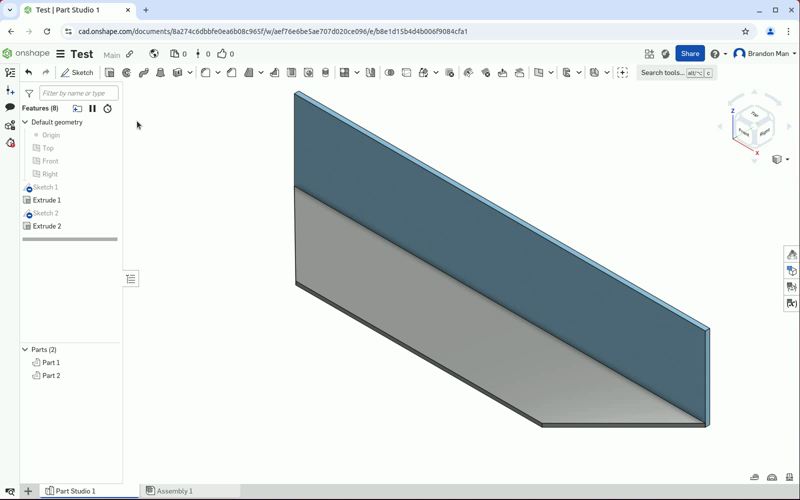
mouse_move(73, 189)
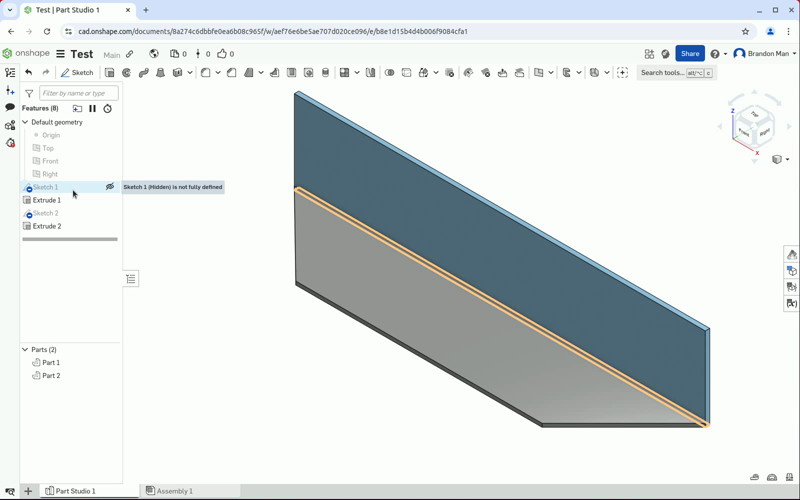
click(73, 189)